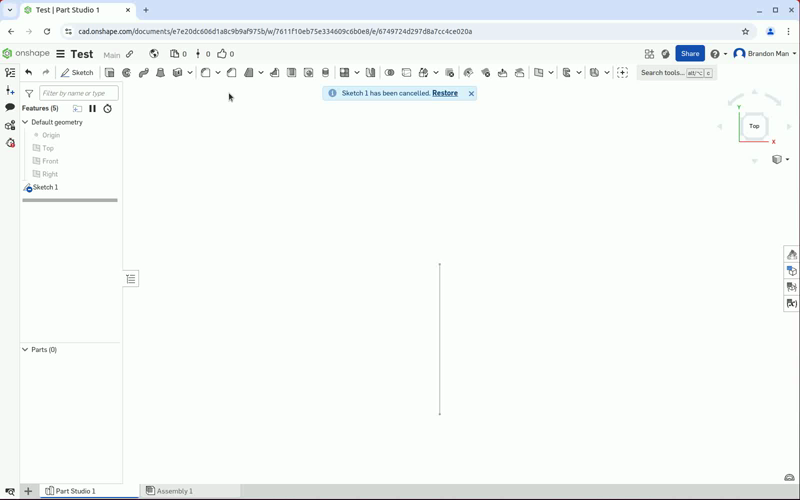
key(shift+h)
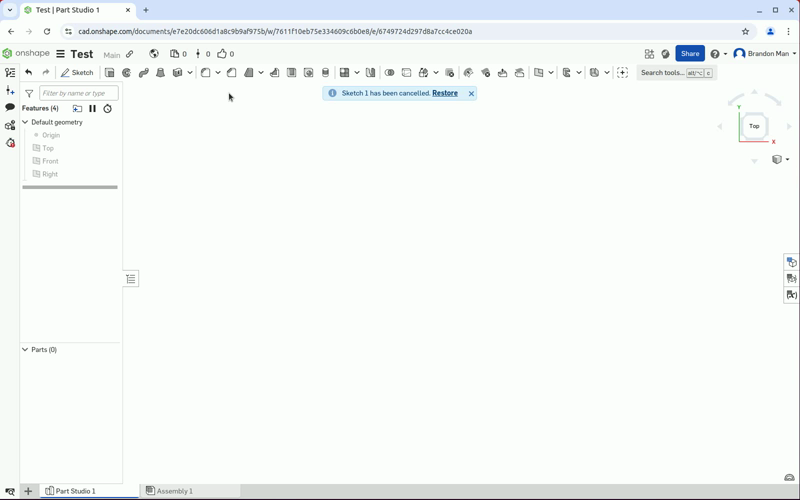
mouse_move(73, 352)
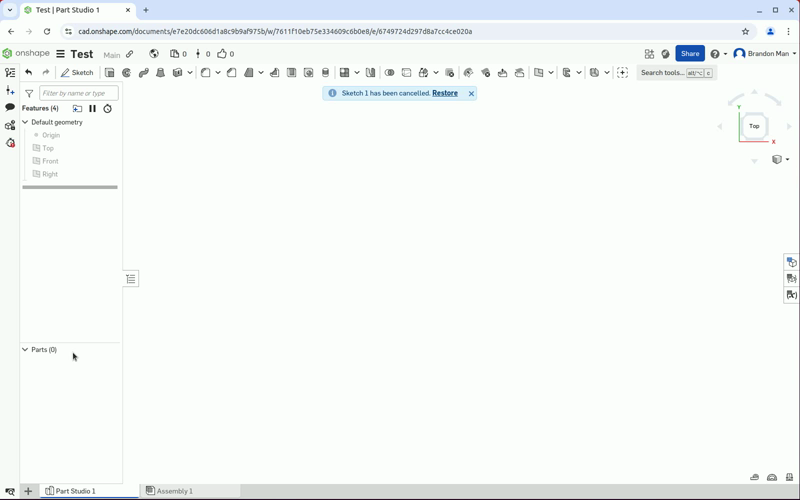
key(y)
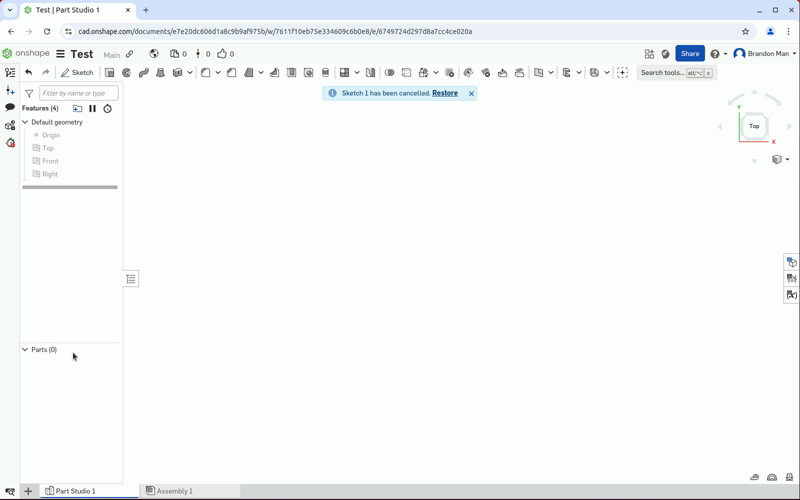
key(shift+p)
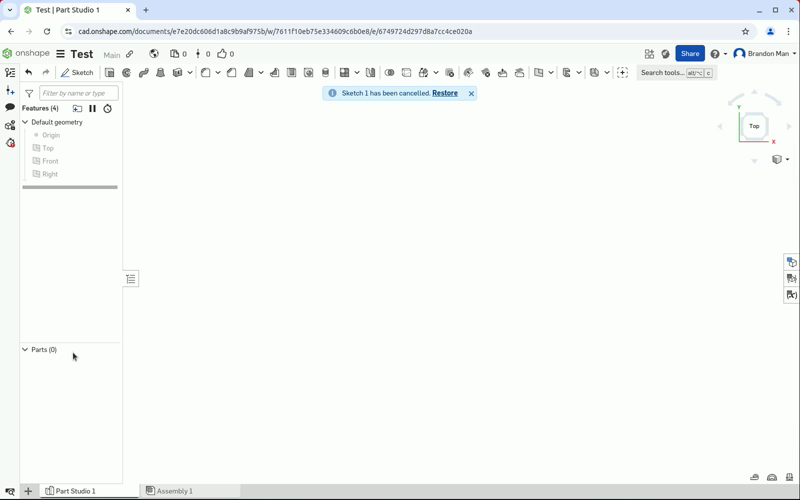
key(space)
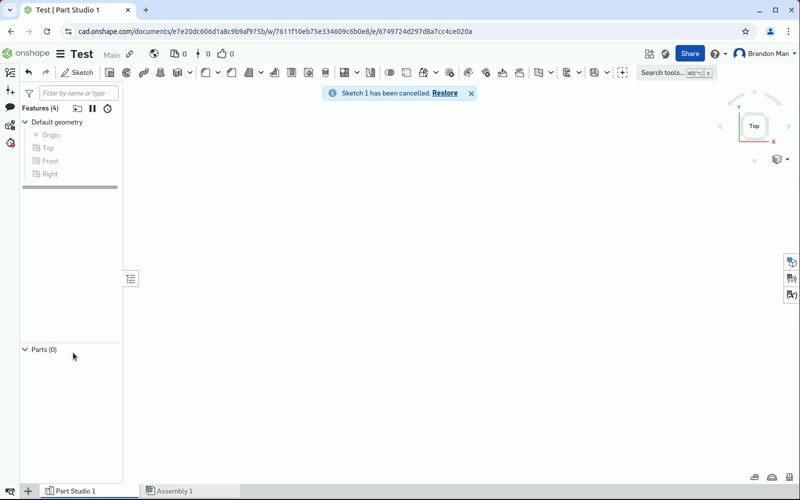
key_down(shift)
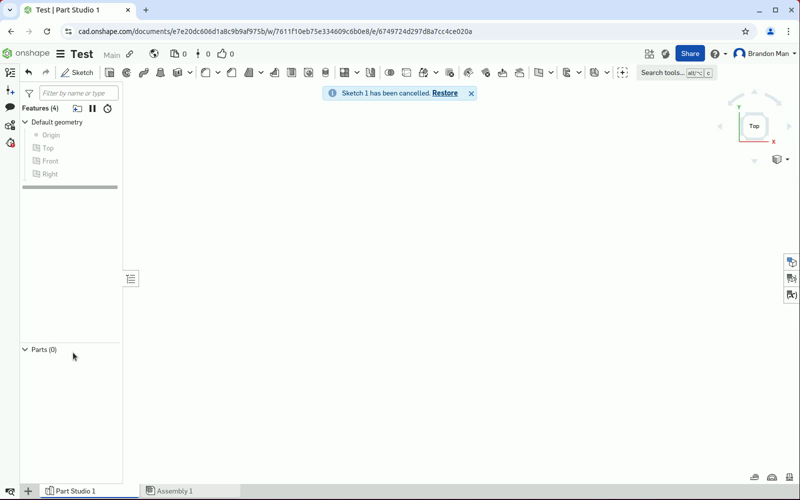
key(up)
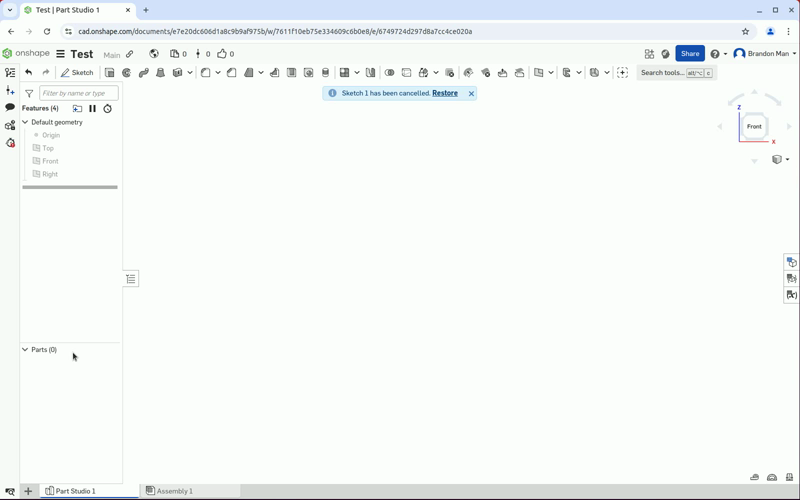
key_up(shift)
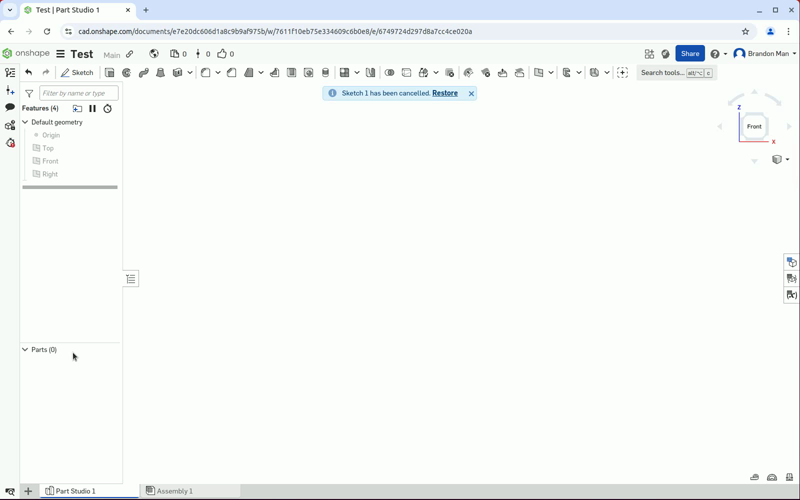
mouse_move(73, 352)
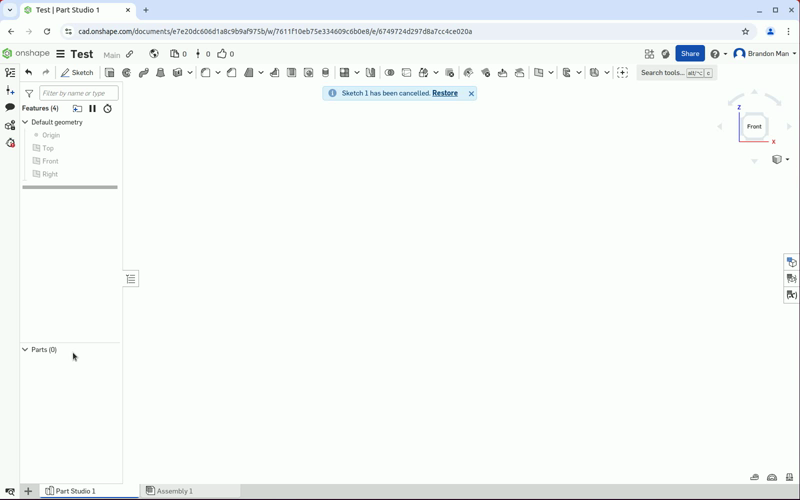
key(shift+y)
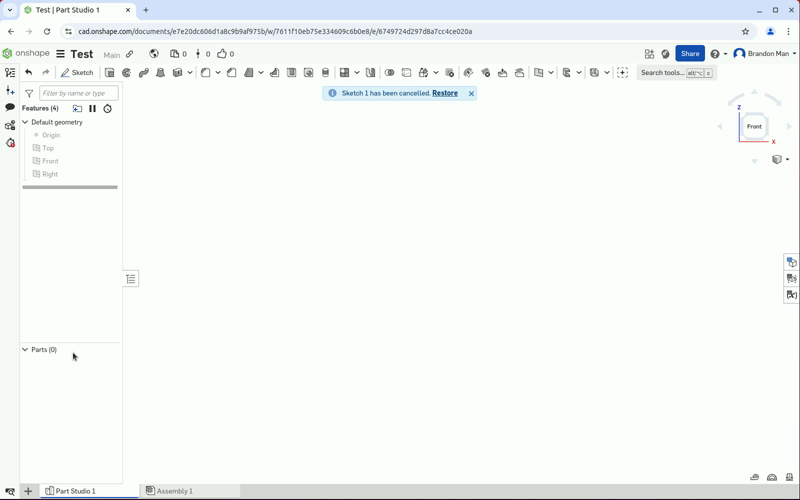
key(shift+s)
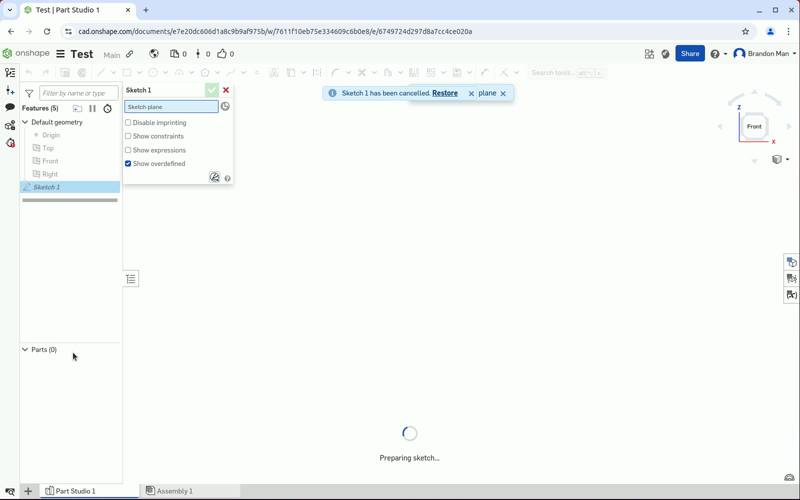
mouse_move(73, 163)
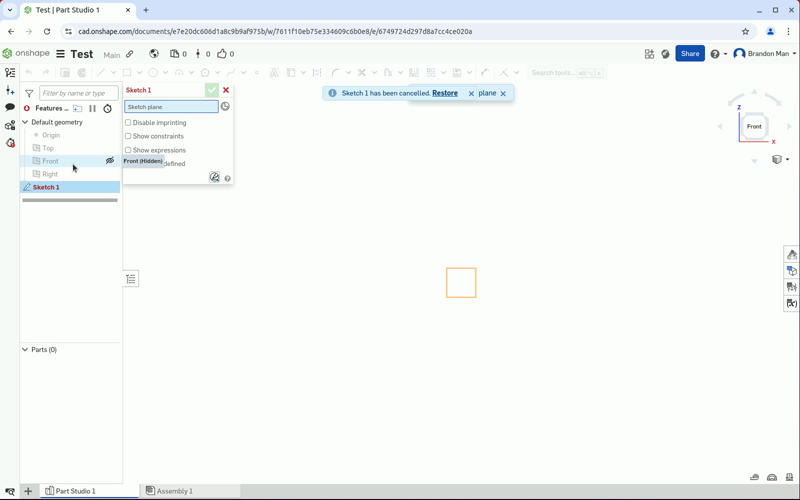
click(73, 163)
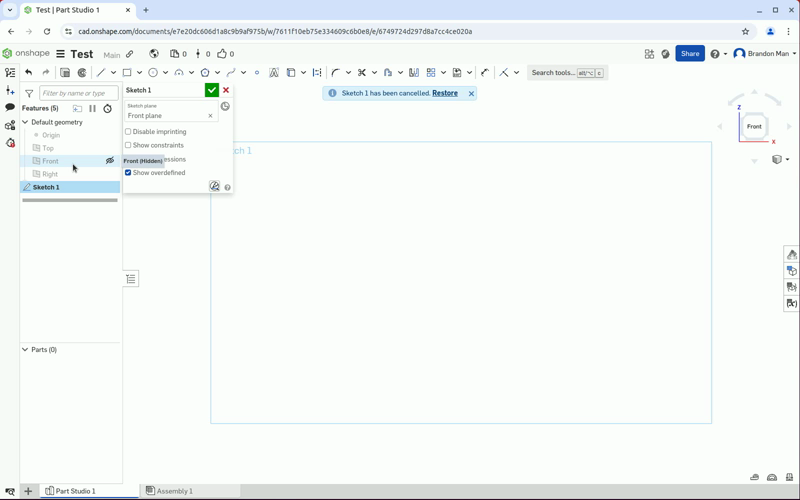
mouse_move(73, 352)
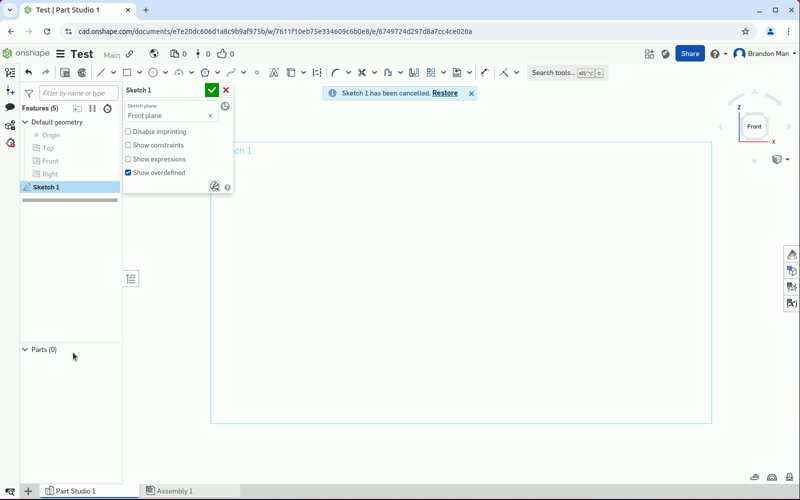
key(y)
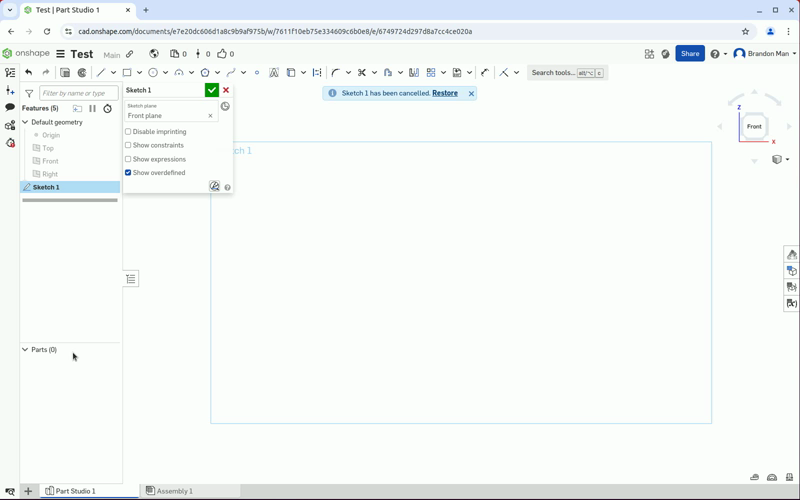
key(l)
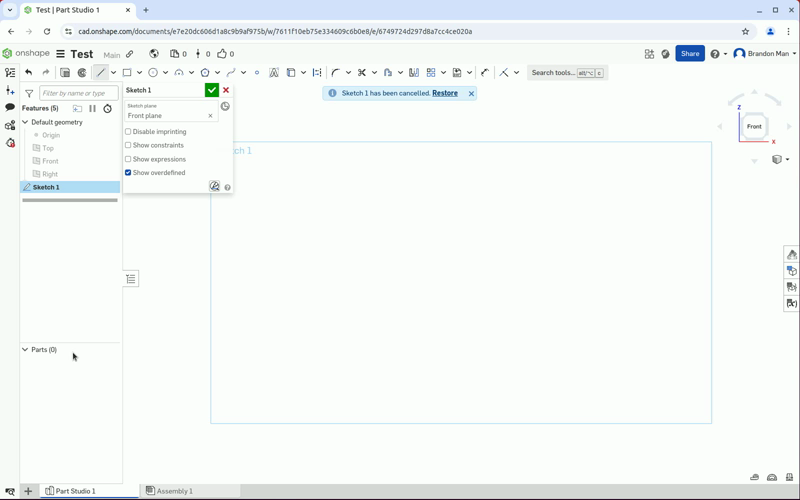
key_down(shift)
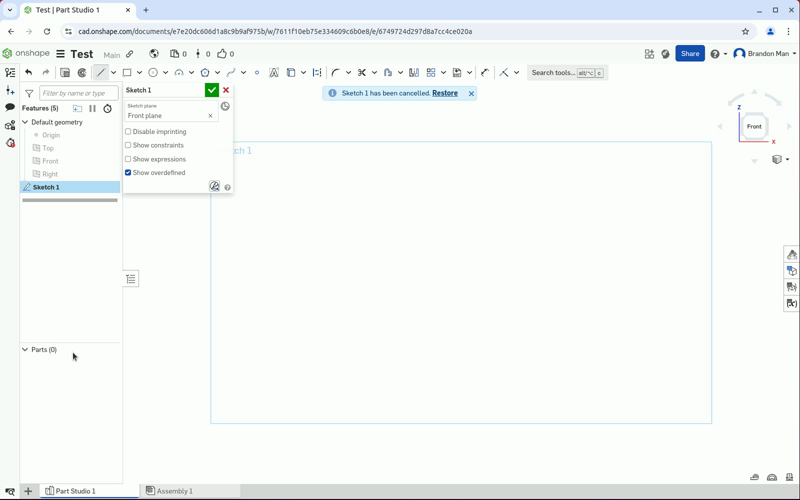
mouse_move(385, 320)
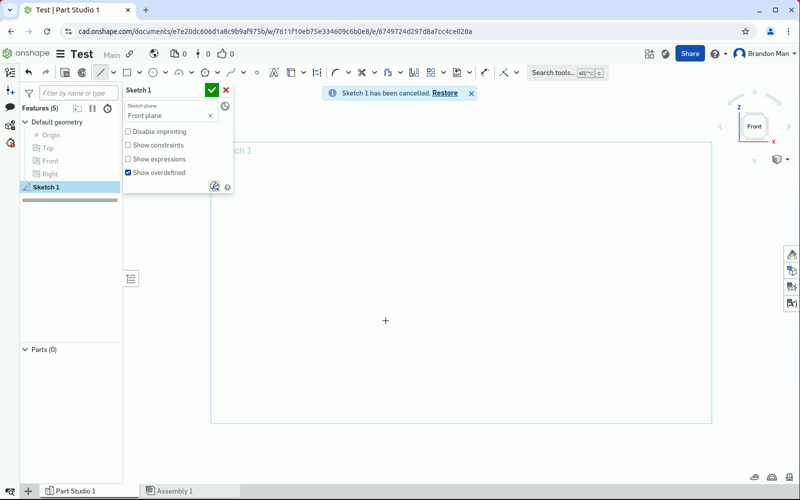
click(385, 320)
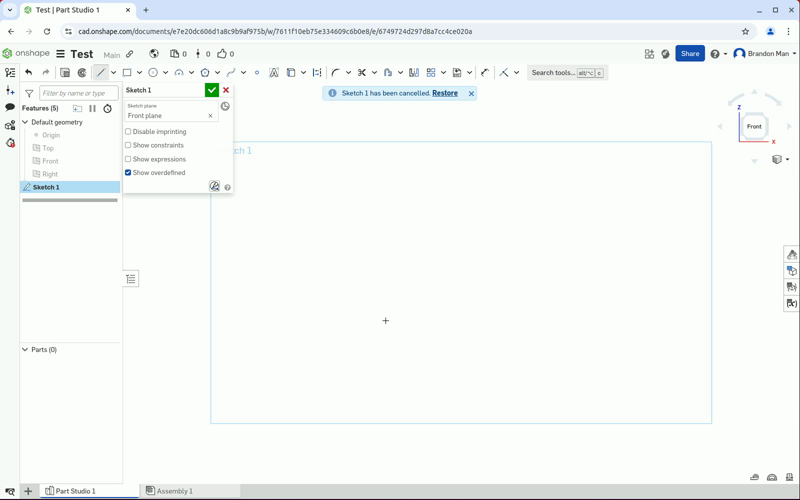
key_up(shift)
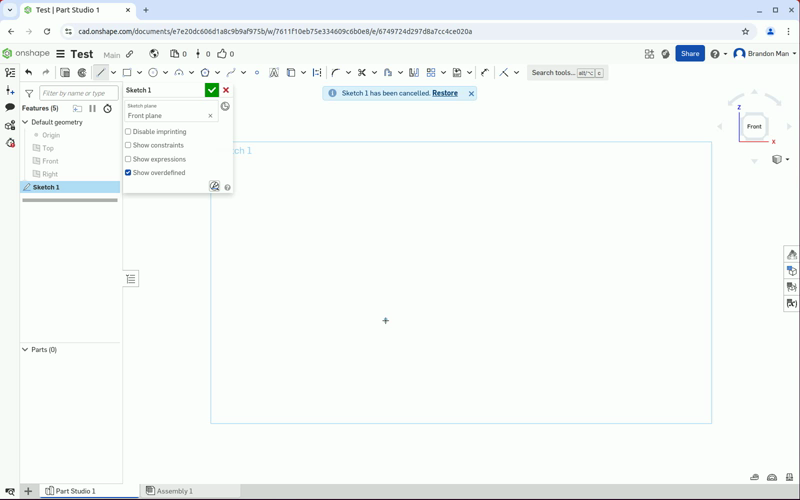
key_down(shift)
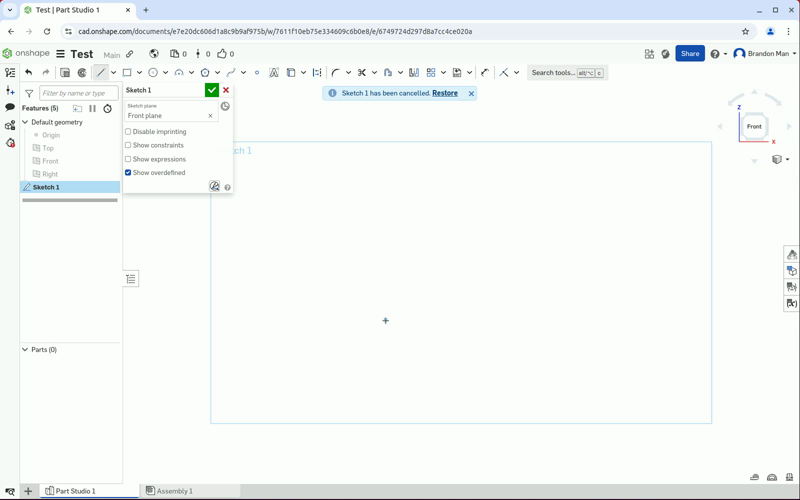
mouse_move(535, 320)
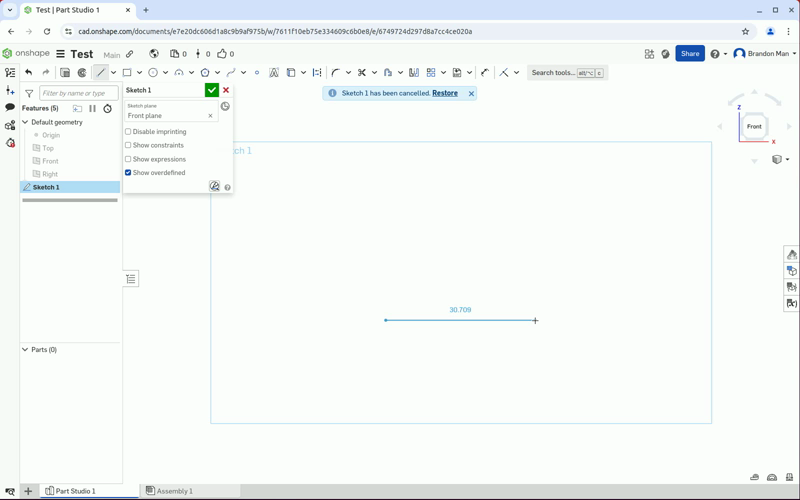
click(535, 320)
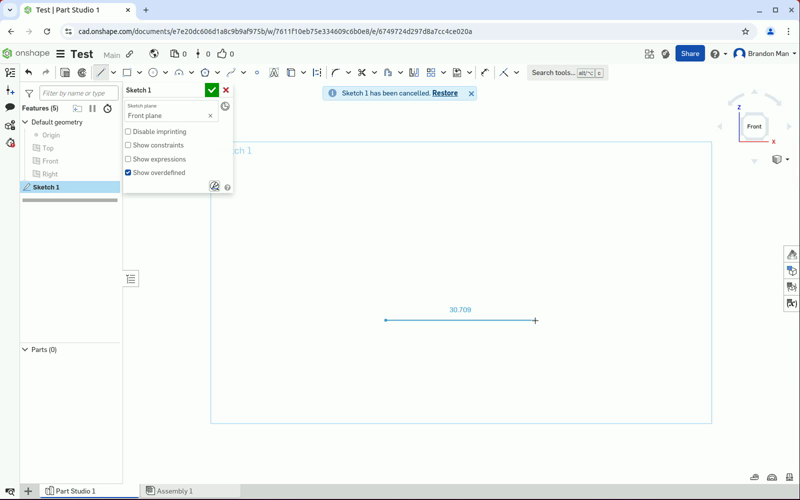
key_up(shift)
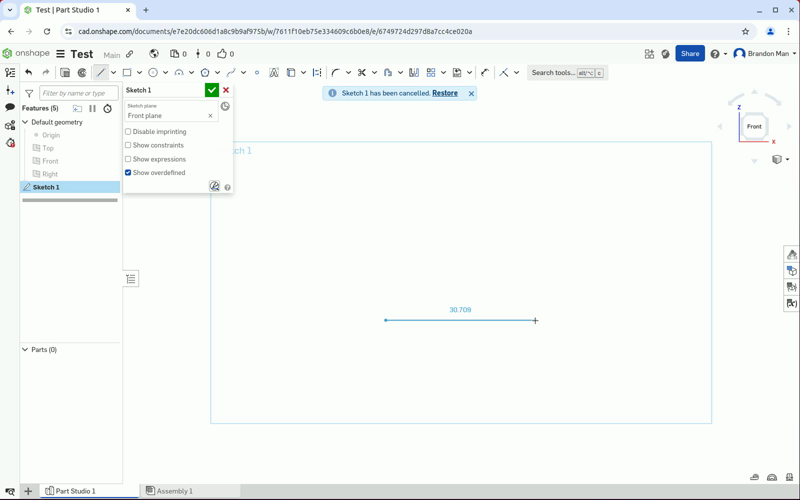
key(esc)
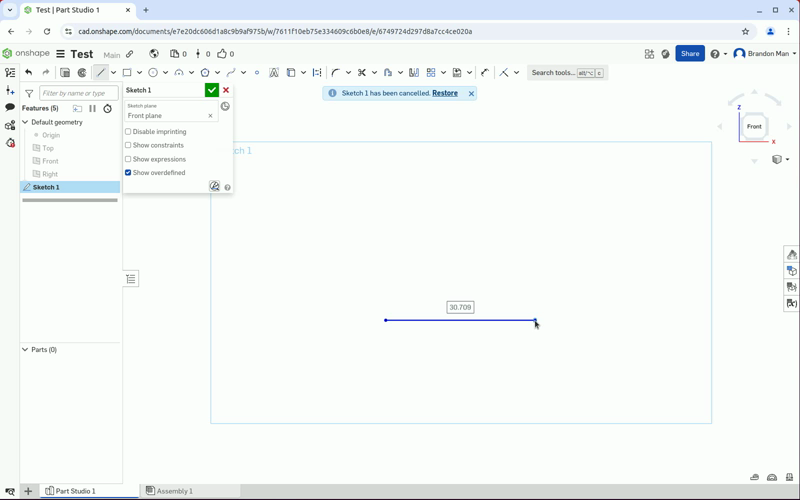
key(a)
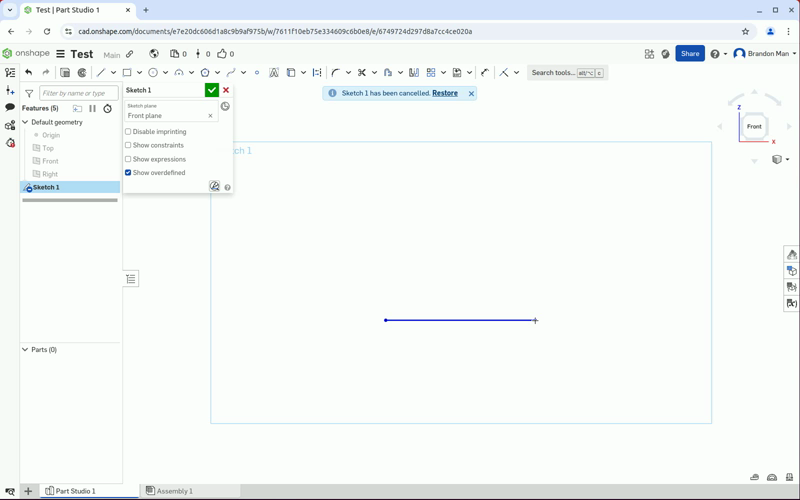
mouse_move(535, 320)
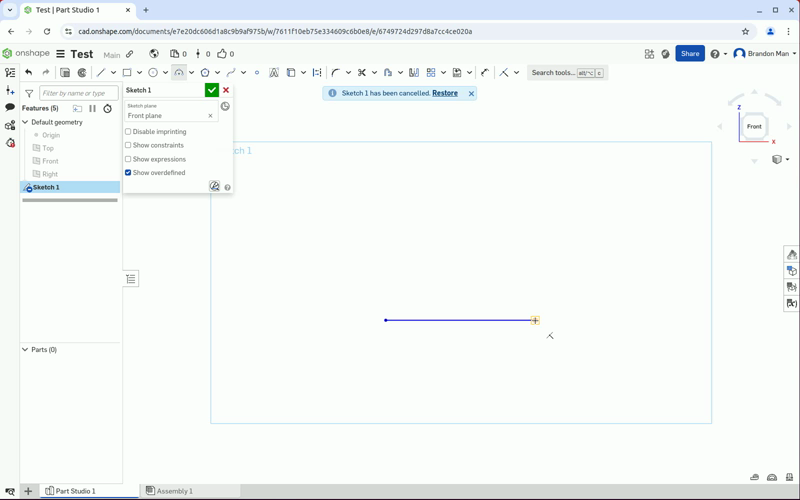
click(535, 320)
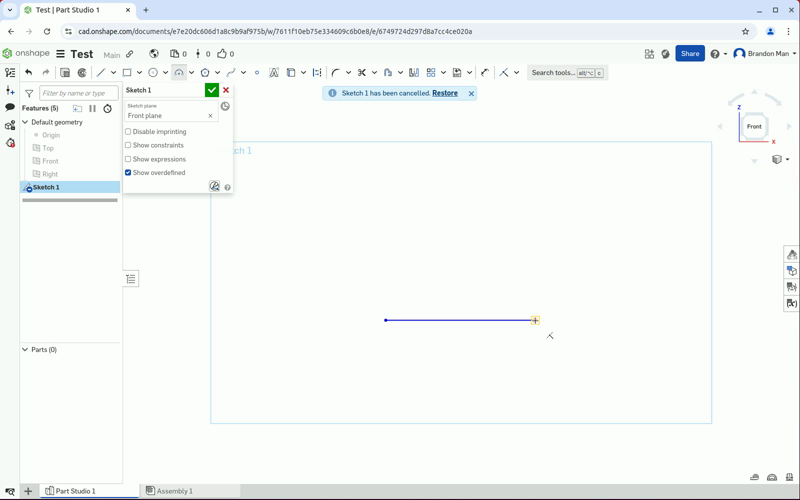
key_down(shift)
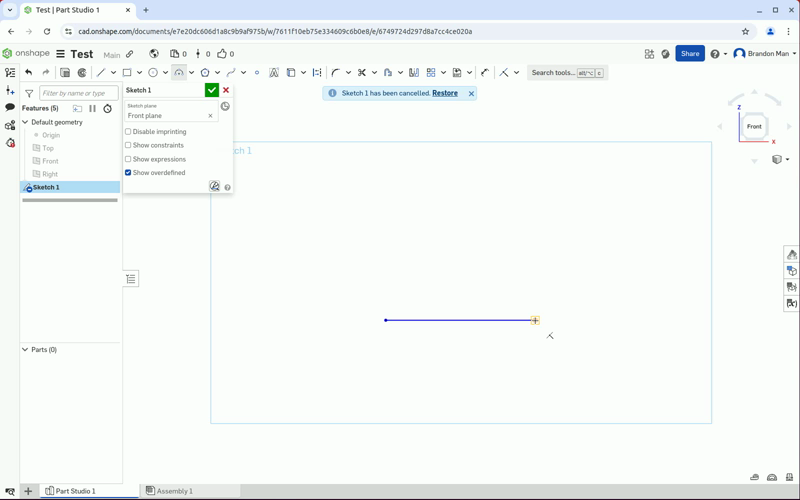
mouse_move(535, 245)
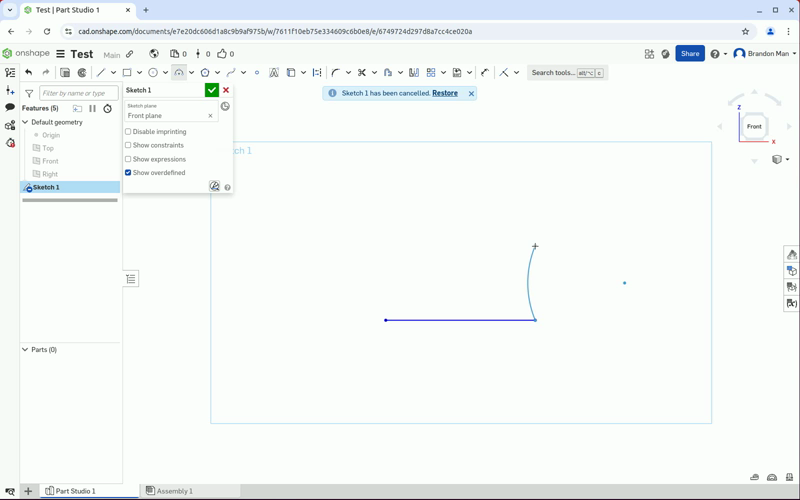
click(535, 245)
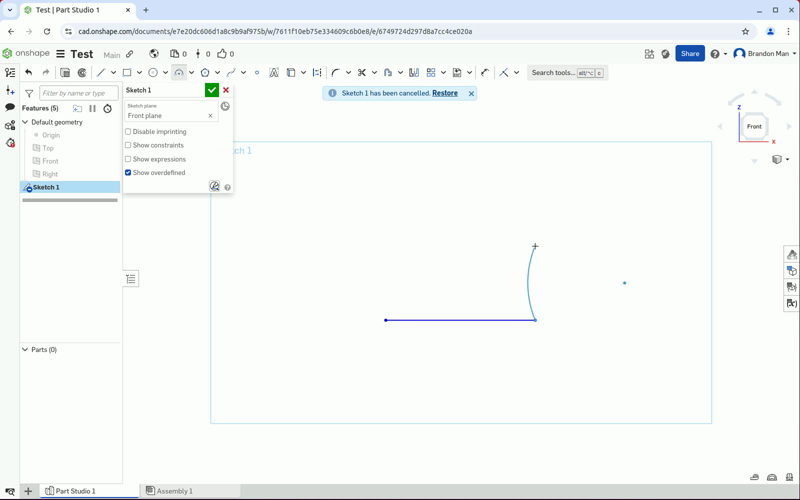
mouse_move(572, 283)
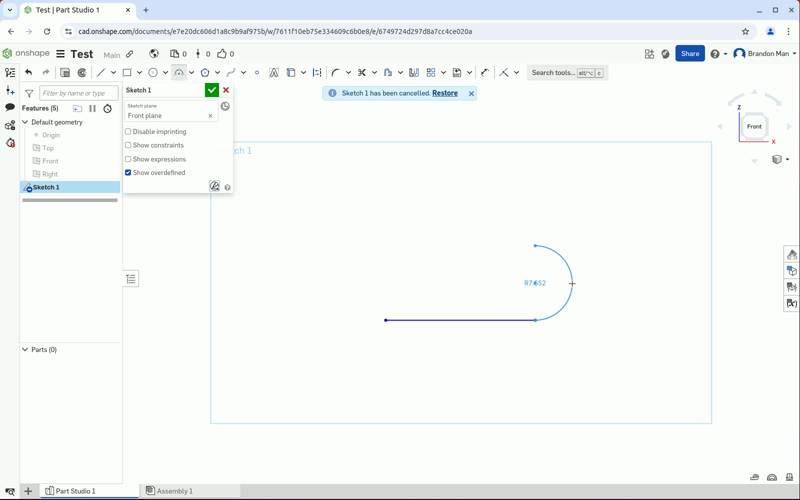
click(572, 283)
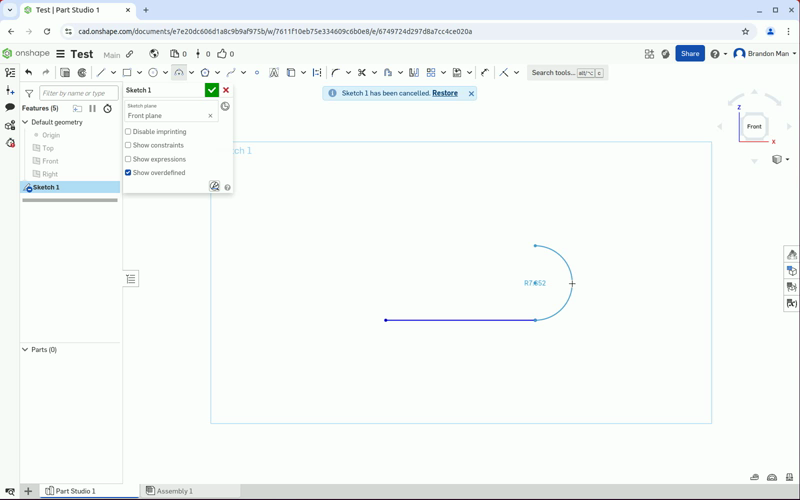
key_up(shift)
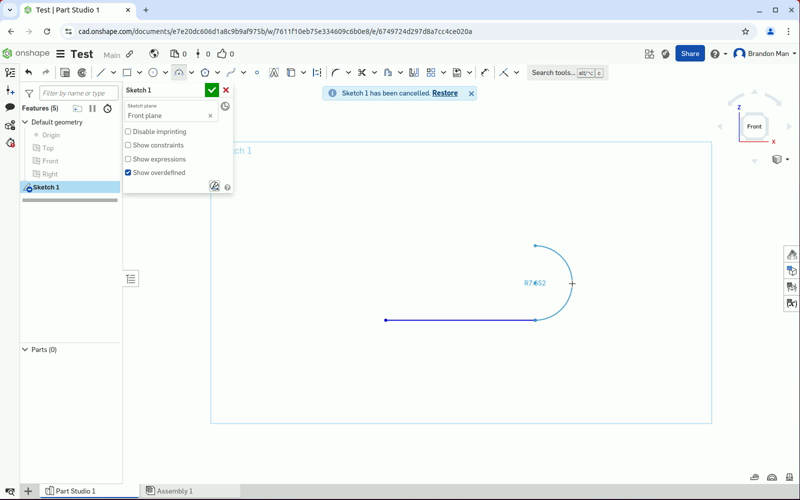
key(esc)
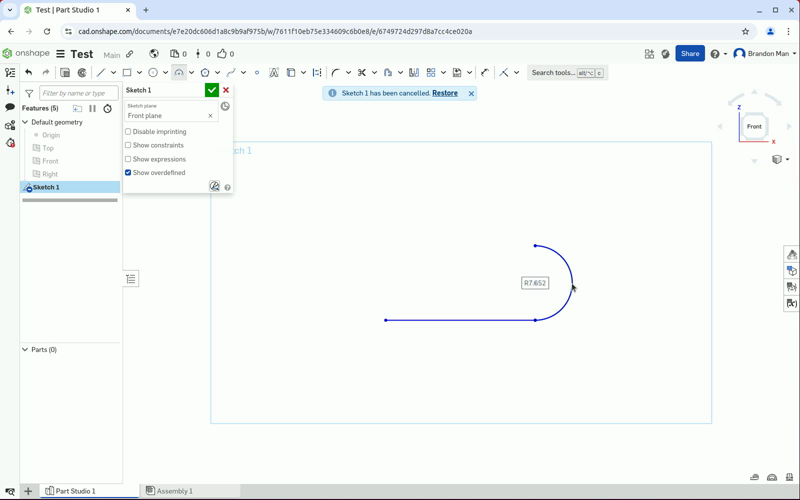
key(l)
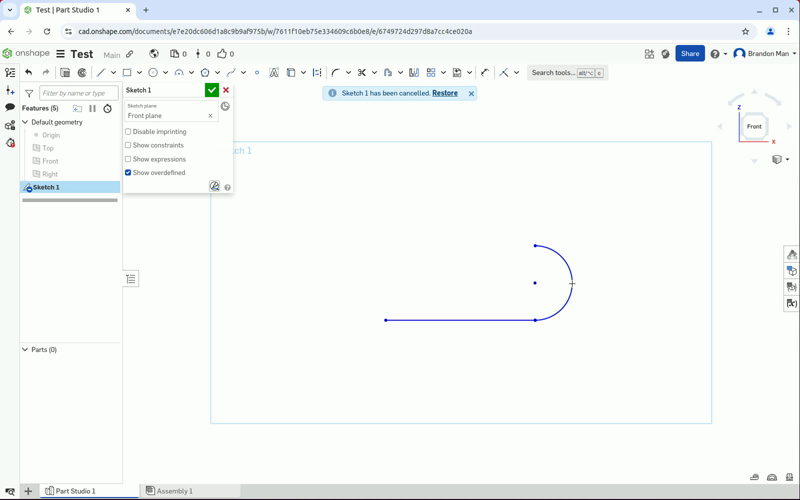
mouse_move(535, 245)
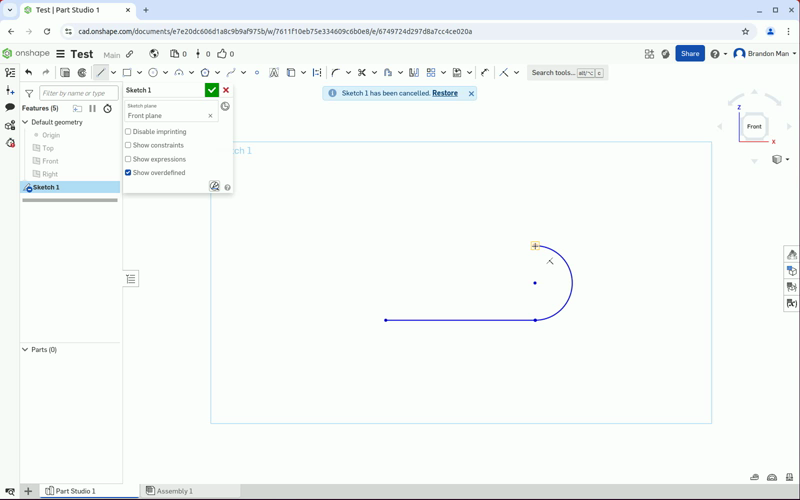
click(535, 245)
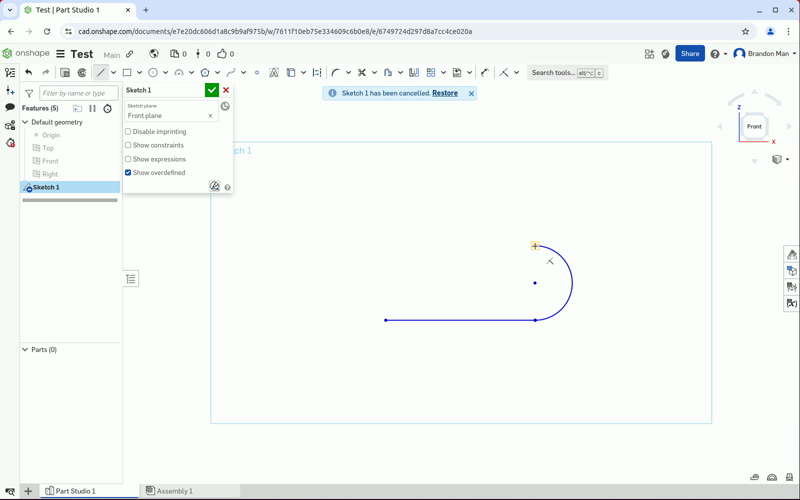
key_down(shift)
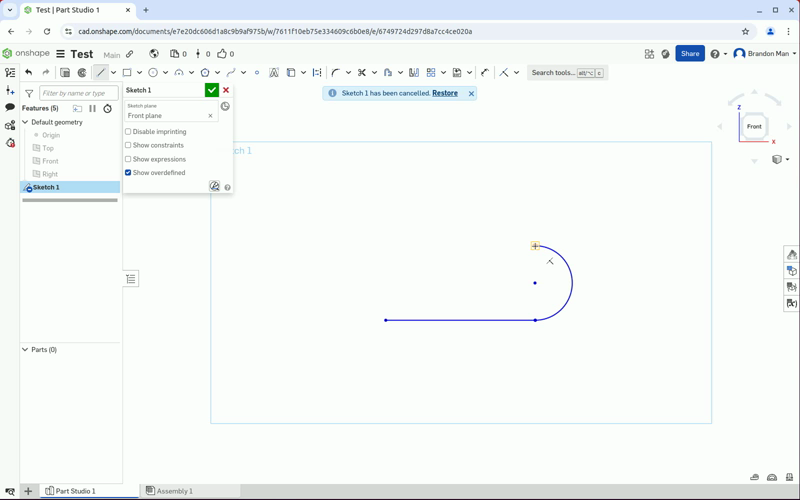
mouse_move(385, 245)
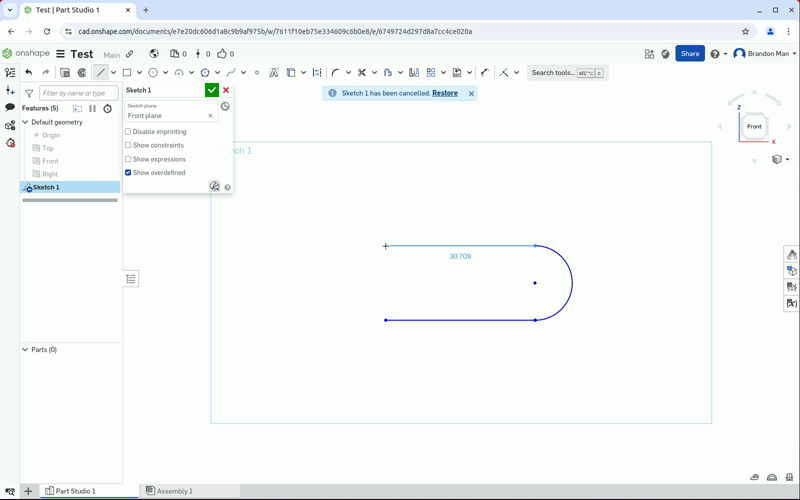
click(385, 245)
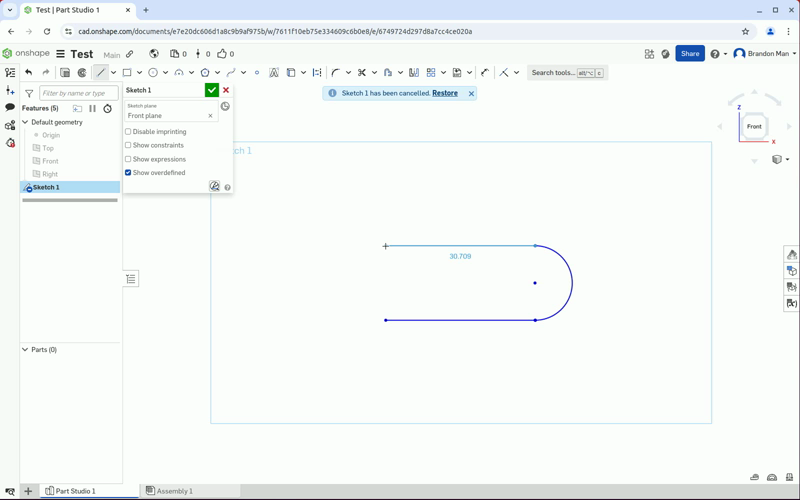
key_up(shift)
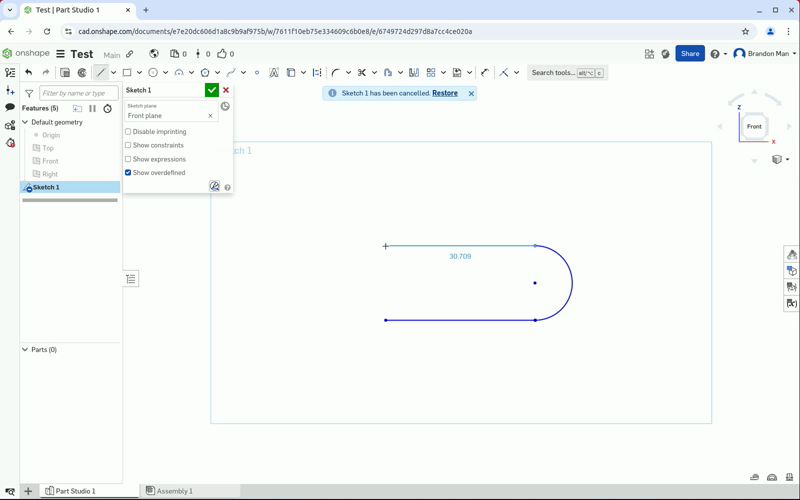
key(esc)
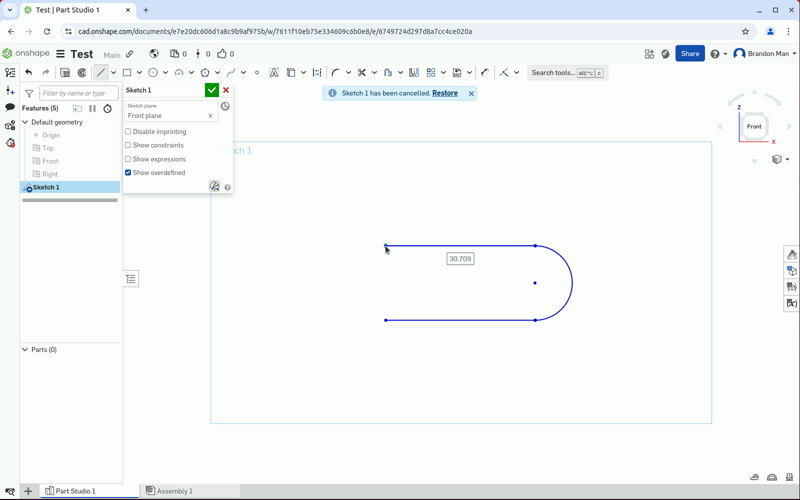
key(a)
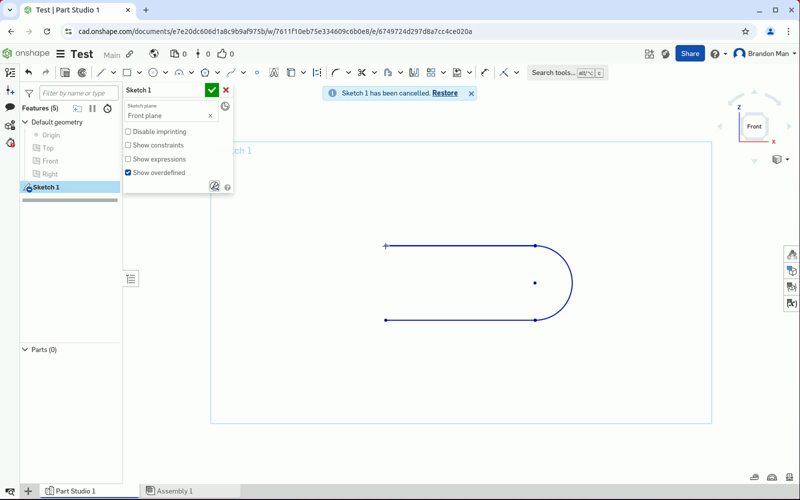
mouse_move(385, 245)
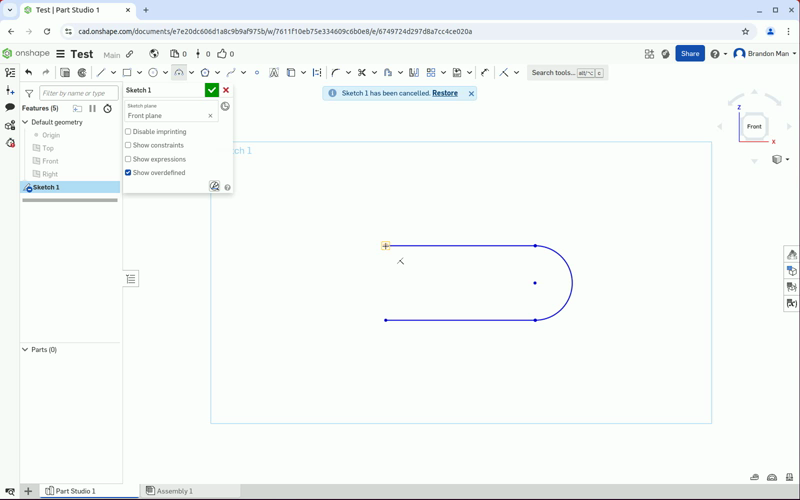
click(385, 245)
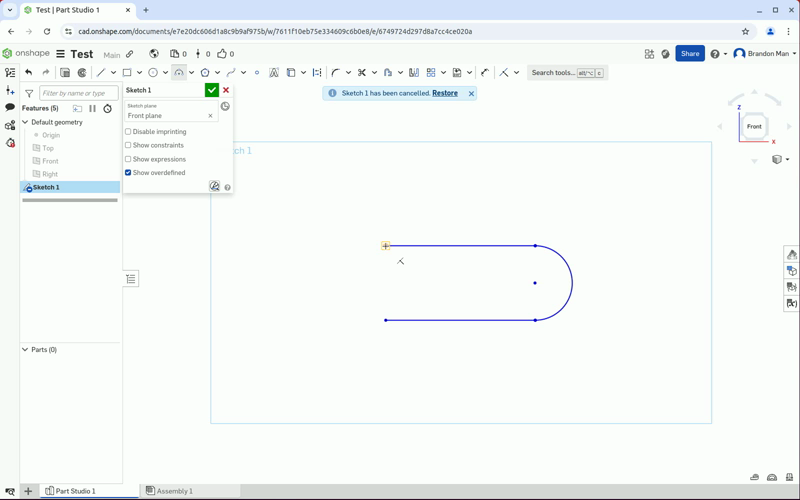
mouse_move(385, 320)
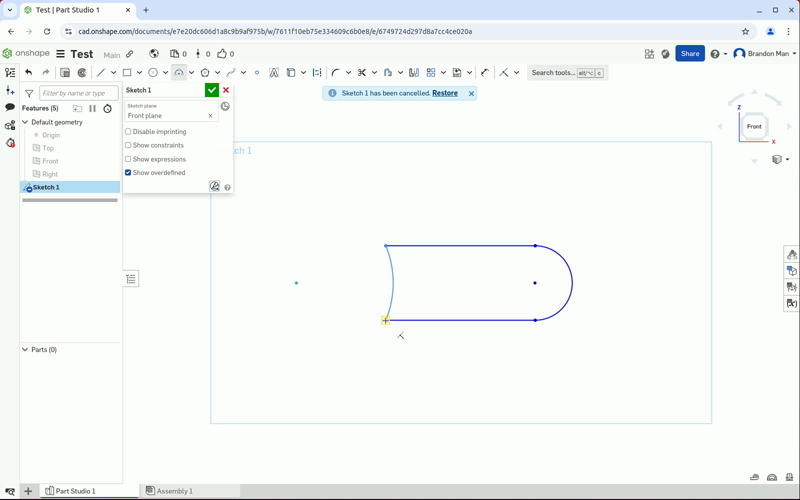
click(385, 320)
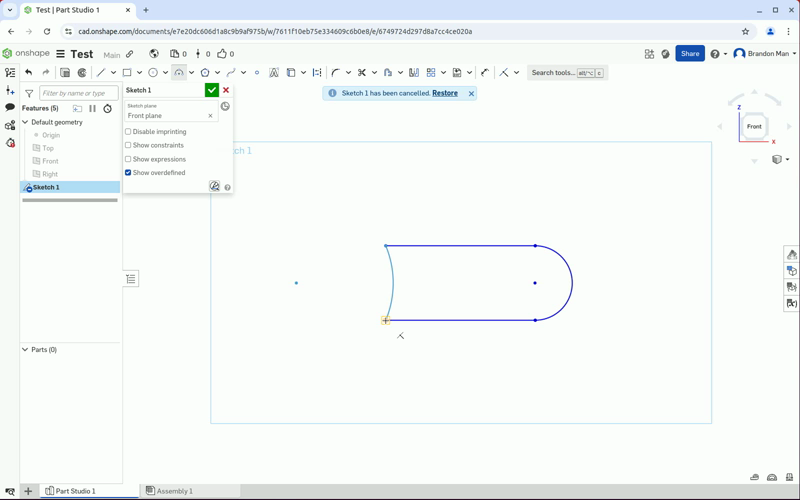
key_down(shift)
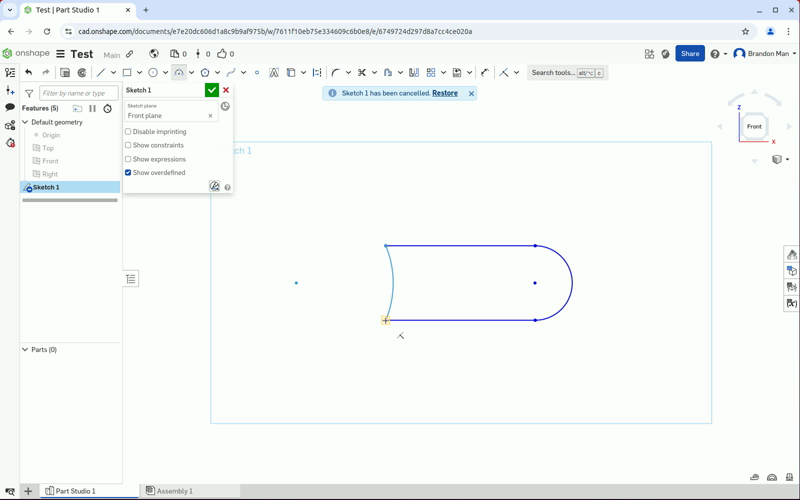
mouse_move(348, 283)
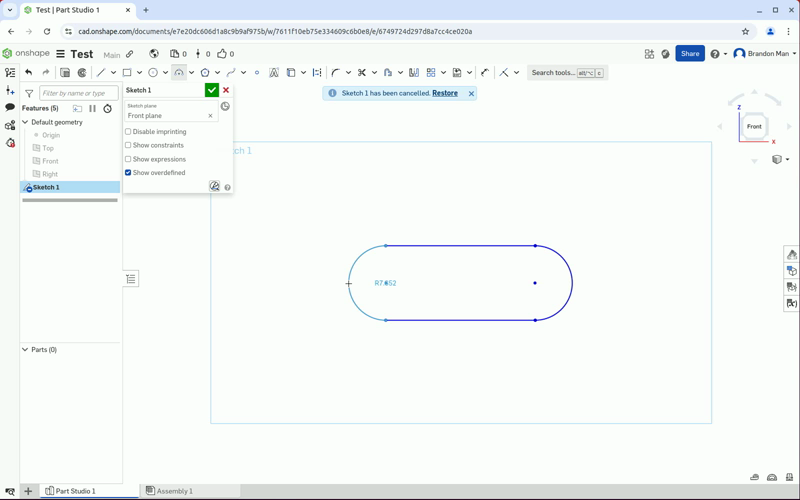
click(348, 283)
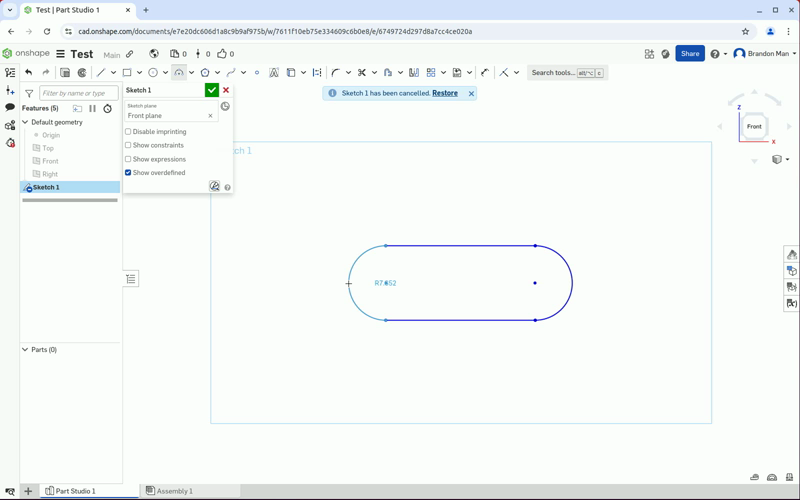
key_up(shift)
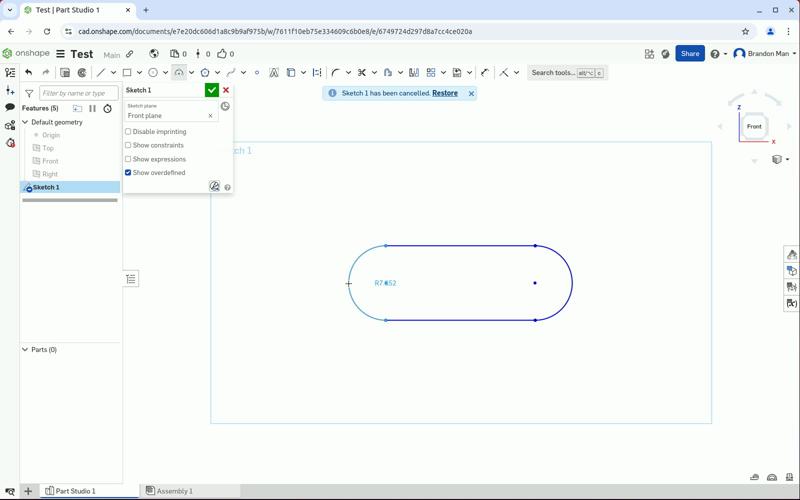
key(esc)
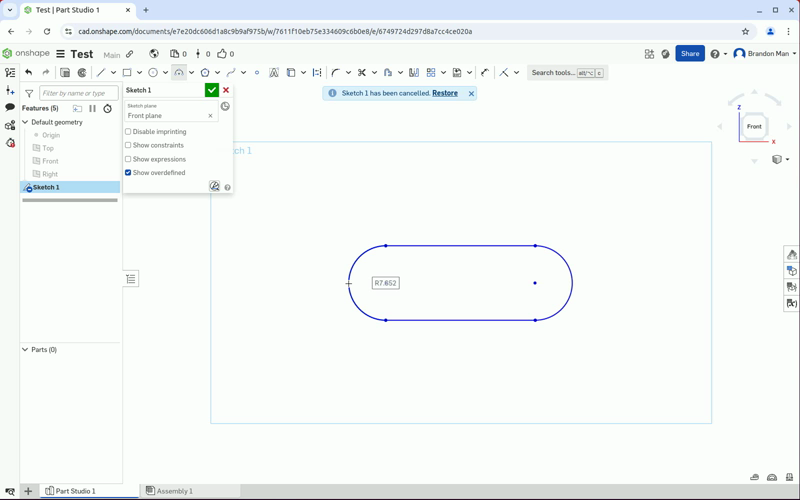
mouse_move(536, 277)
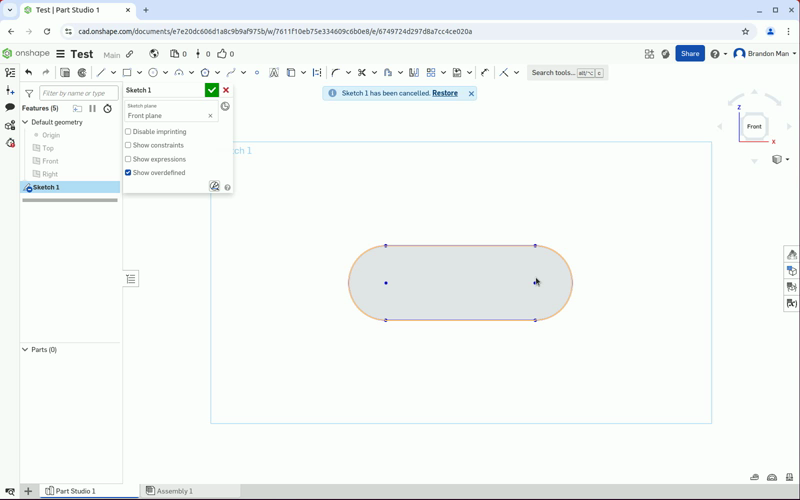
click(536, 277)
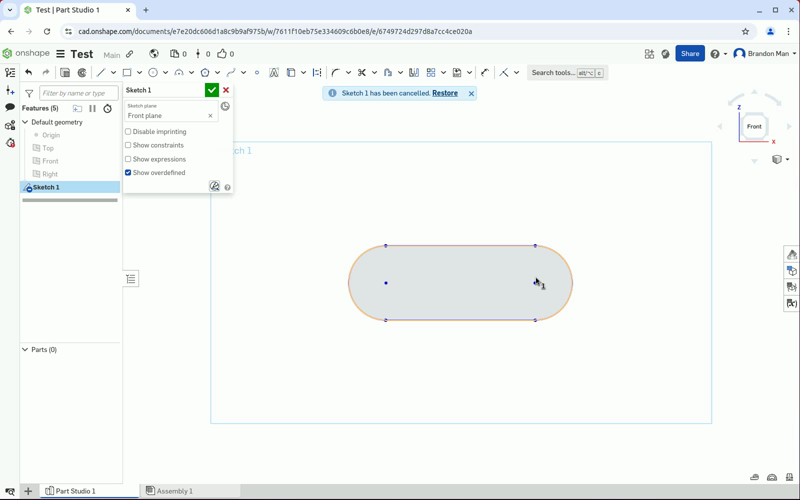
mouse_move(73, 352)
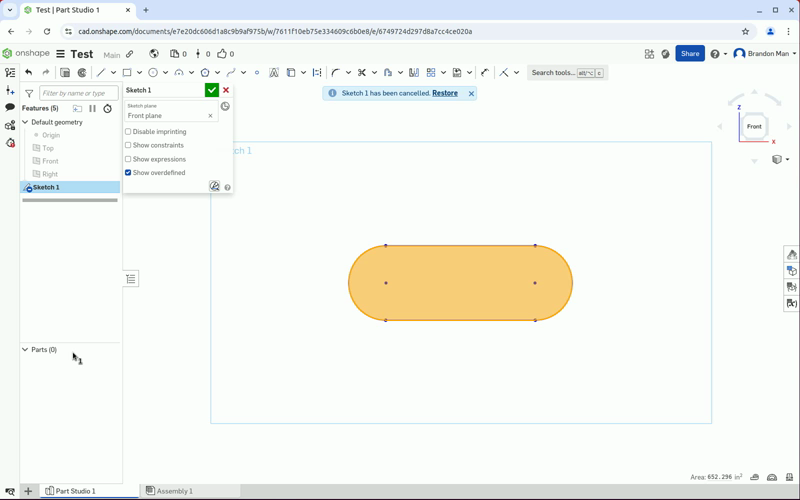
key(shift+y)
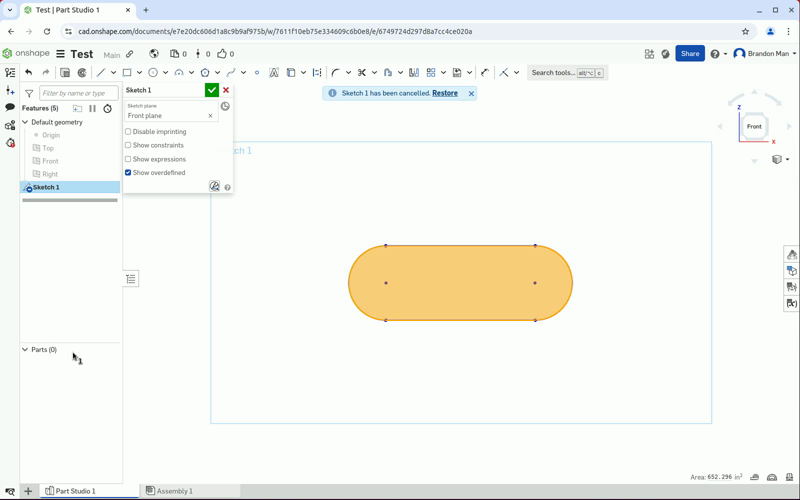
key(shift+e)
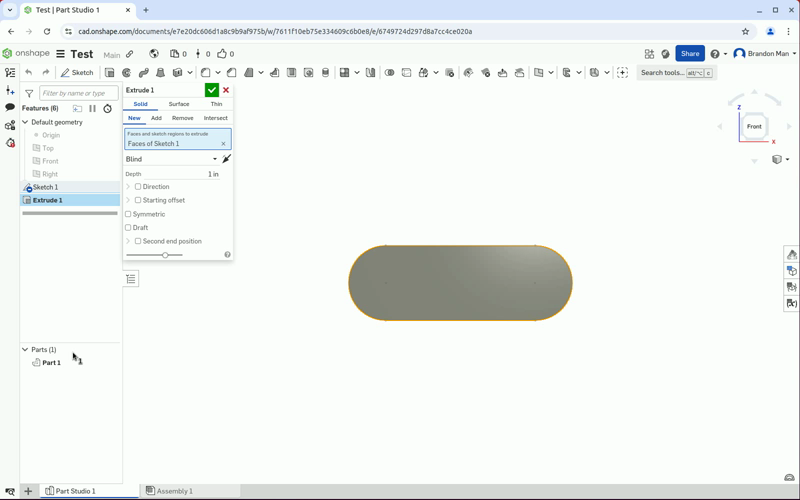
mouse_move(143, 106)
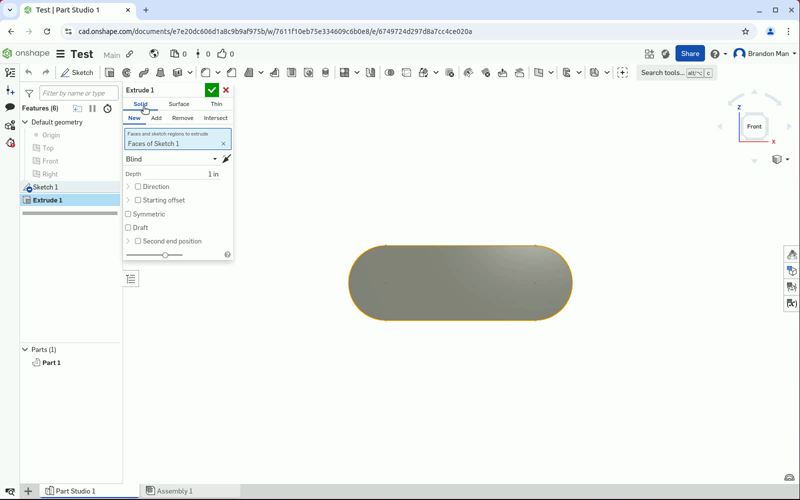
click(143, 106)
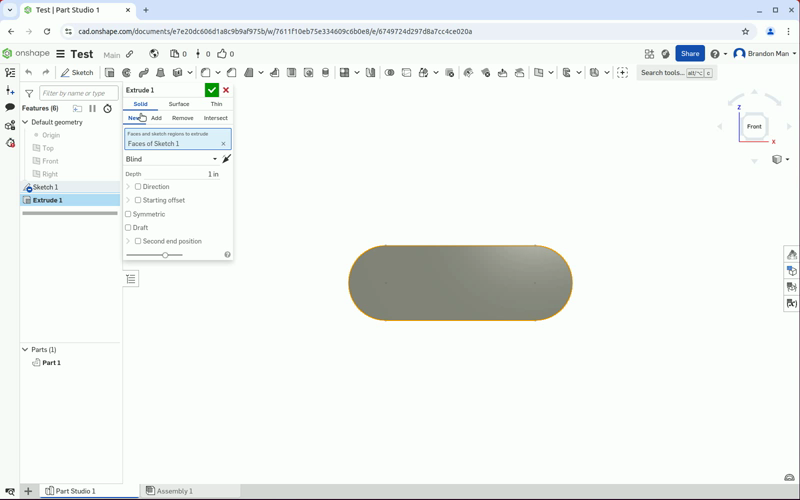
mouse_move(137, 120)
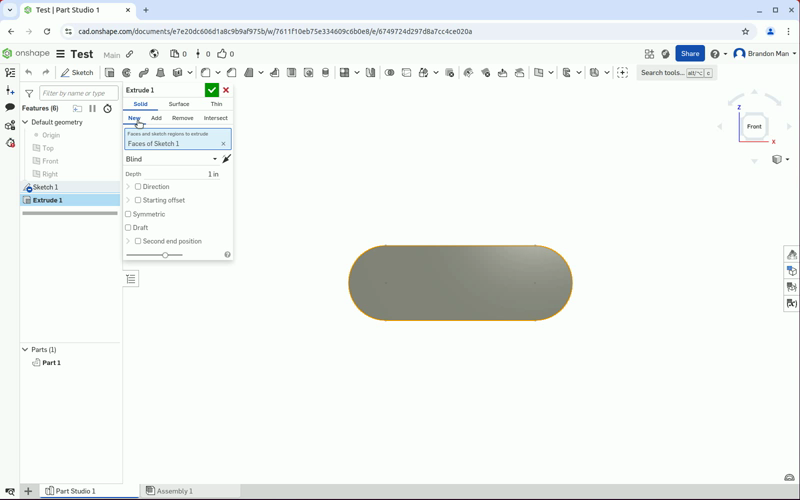
click(137, 120)
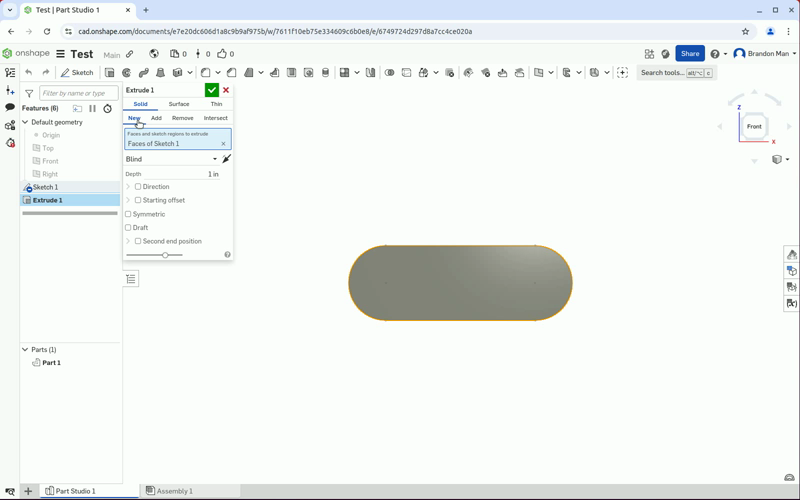
key(tab, 4)
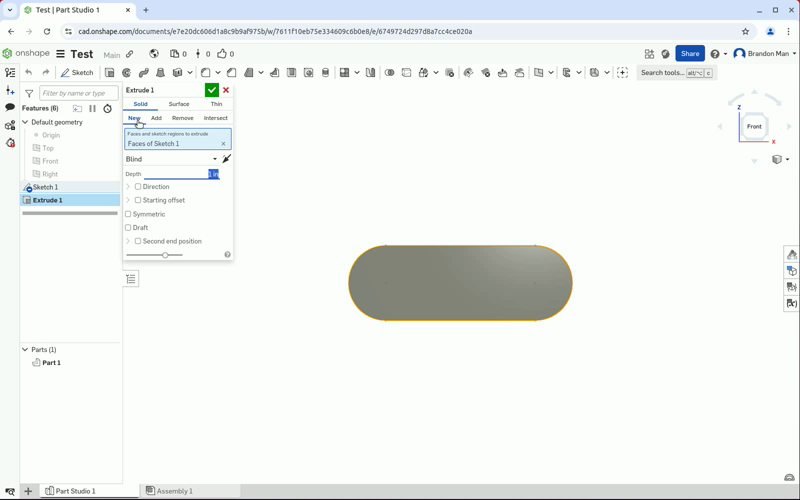
text(2.166)
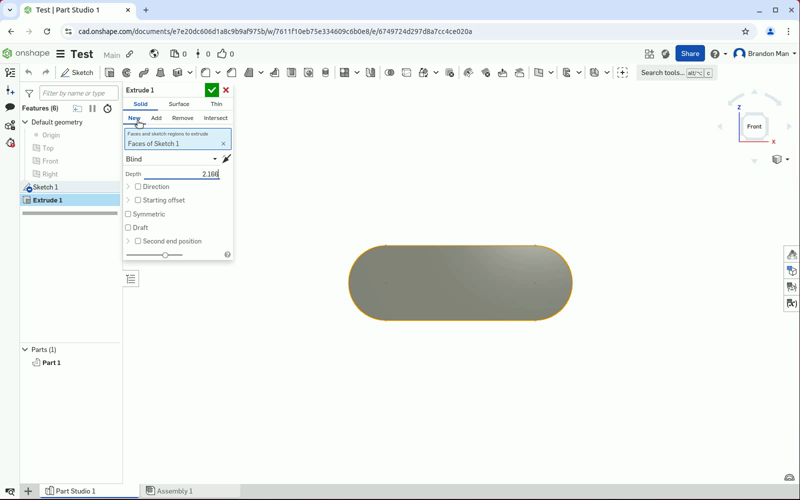
key(enter)
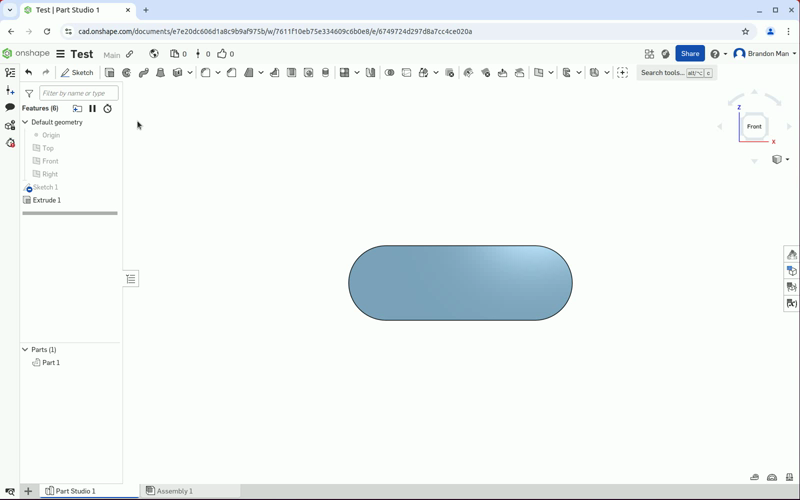
key(shift+h)
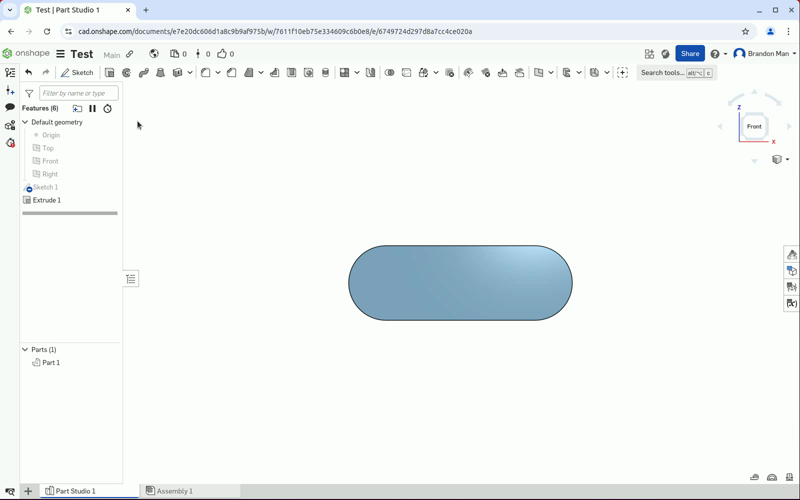
key(shift+h)
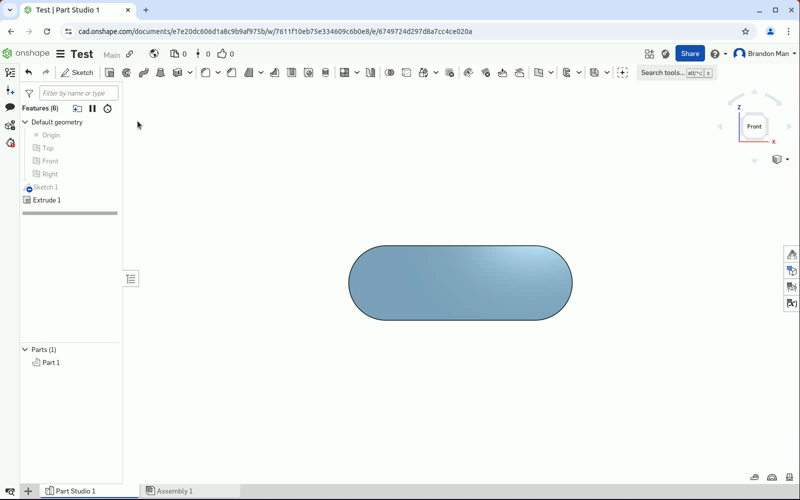
mouse_move(73, 189)
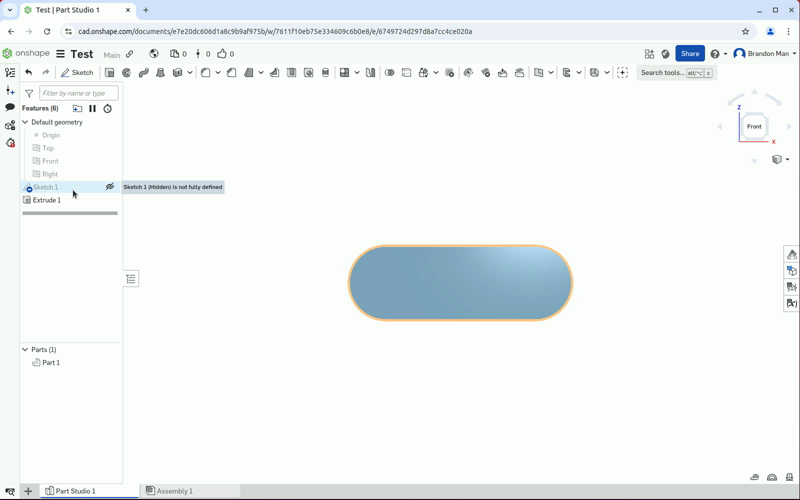
click(73, 189)
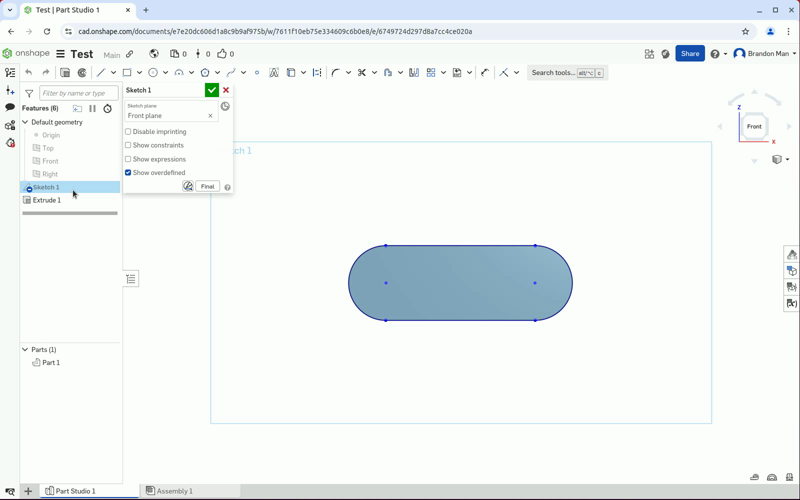
mouse_move(229, 92)
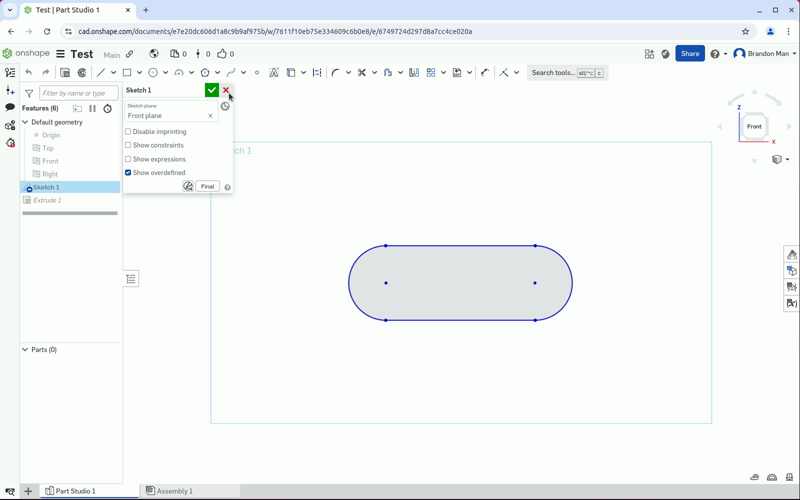
click(229, 92)
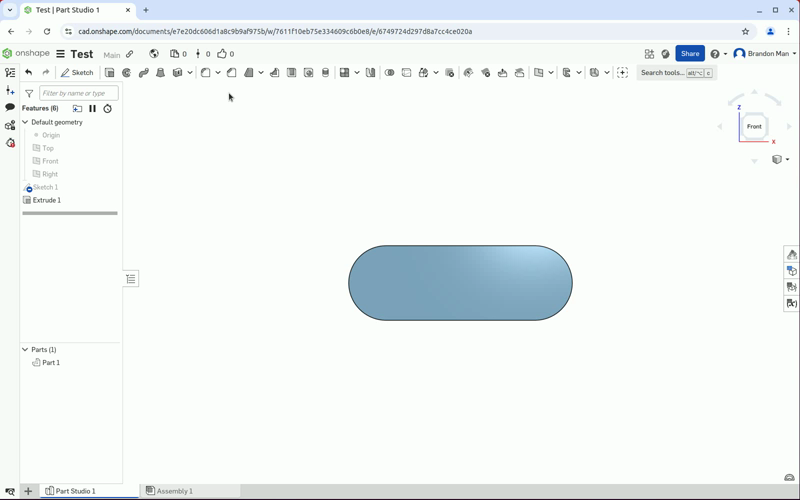
mouse_move(541, 75)
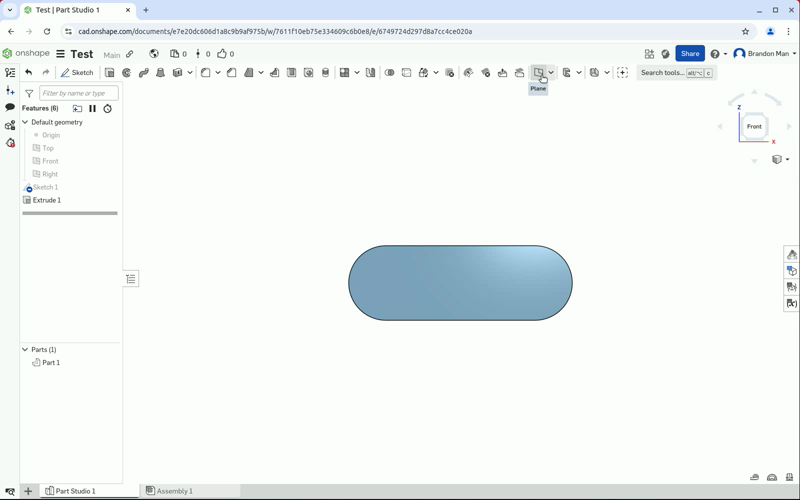
click(541, 75)
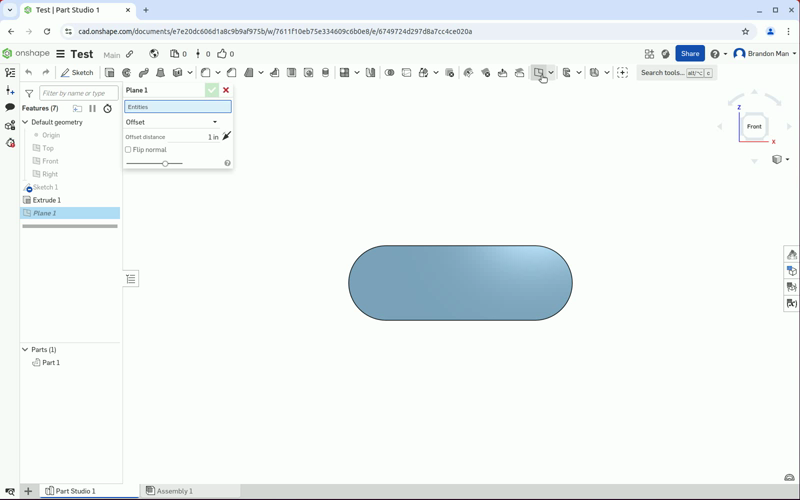
mouse_move(73, 163)
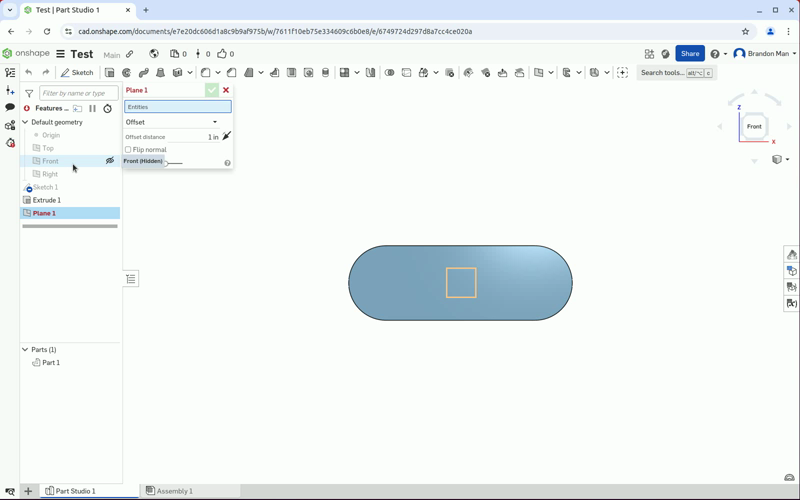
click(73, 163)
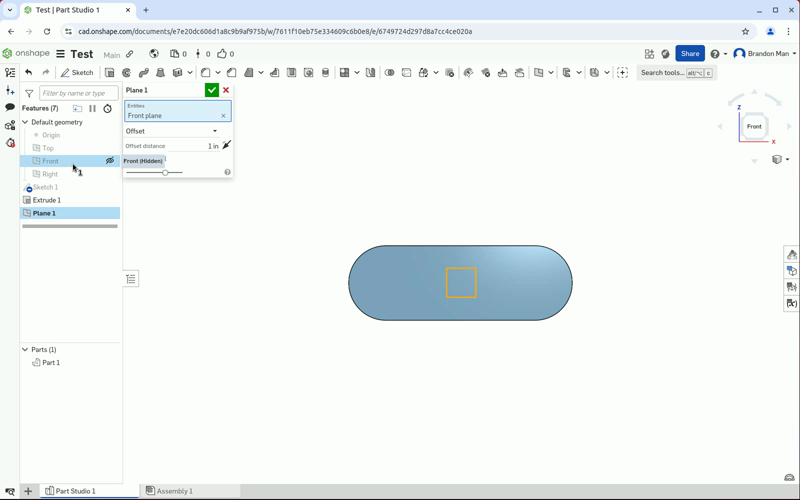
key(tab, 2)
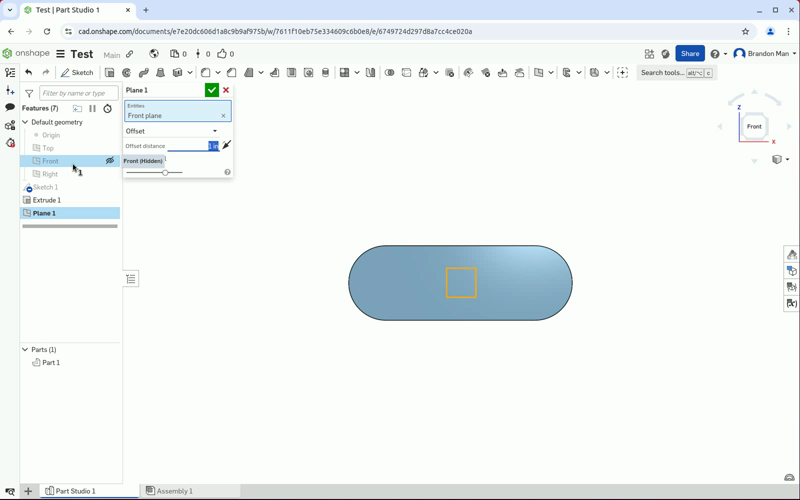
text(2.157)
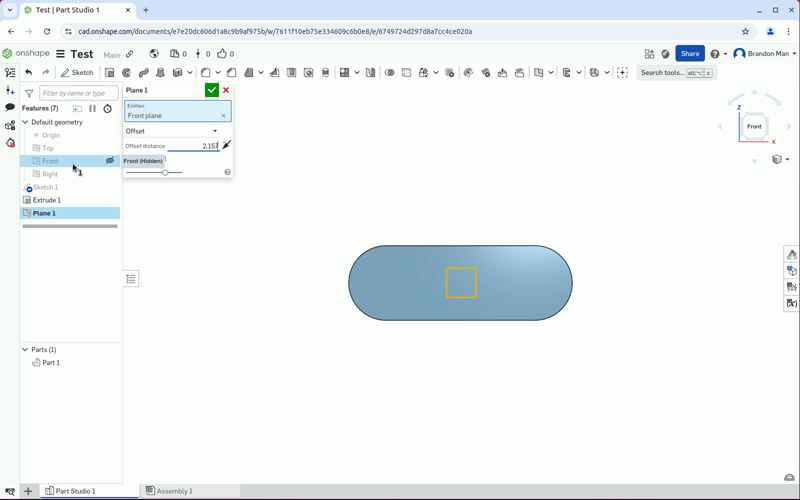
key(enter, 2)
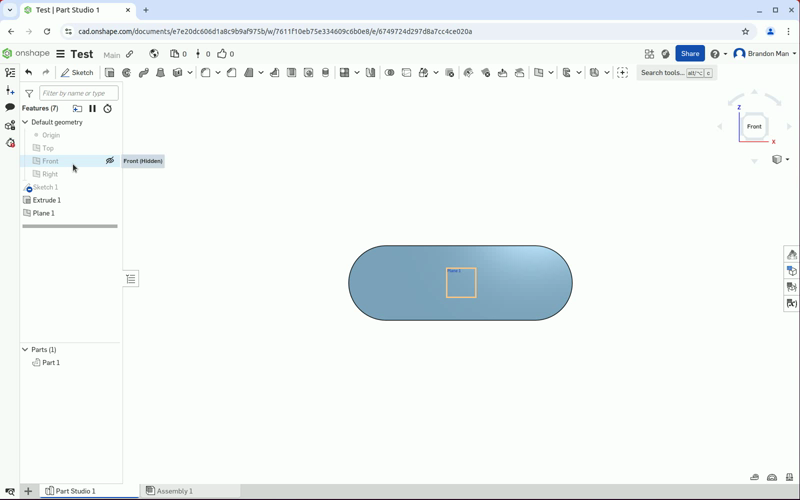
key(shift+s)
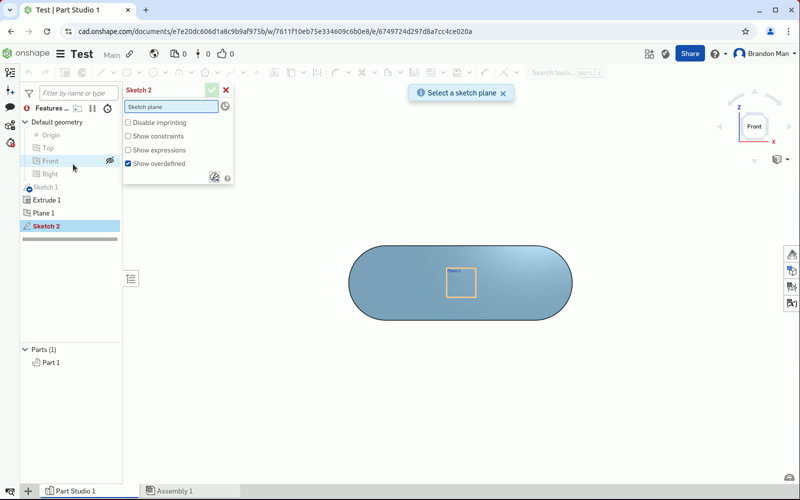
mouse_move(73, 215)
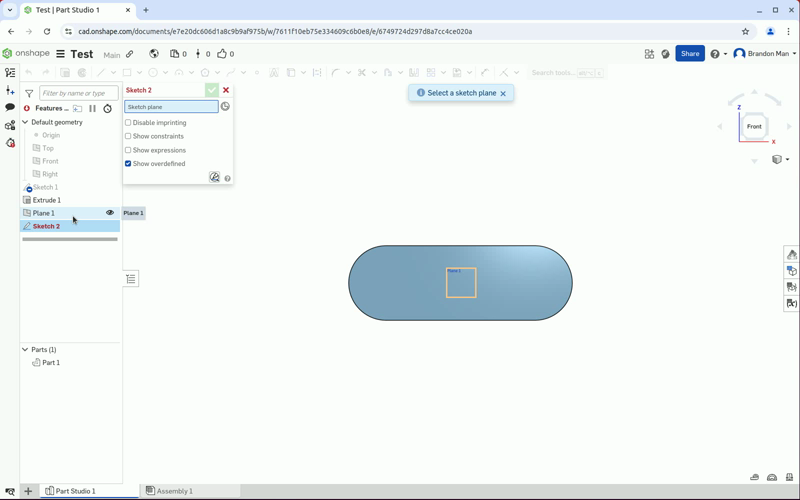
click(73, 215)
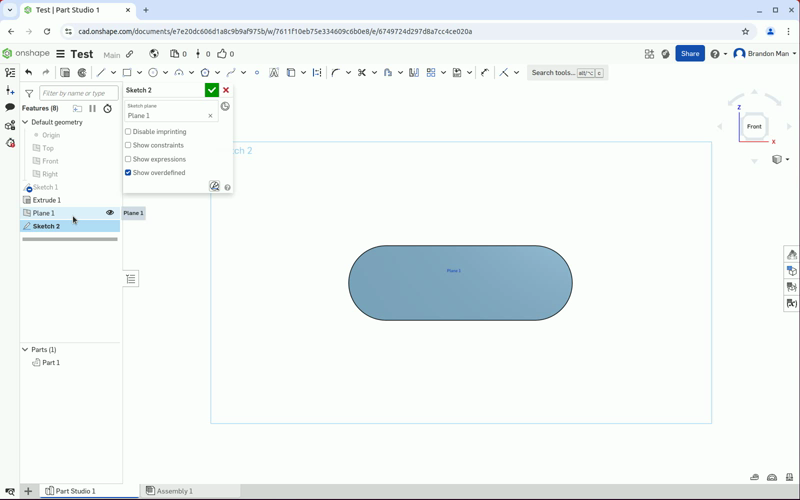
mouse_move(73, 352)
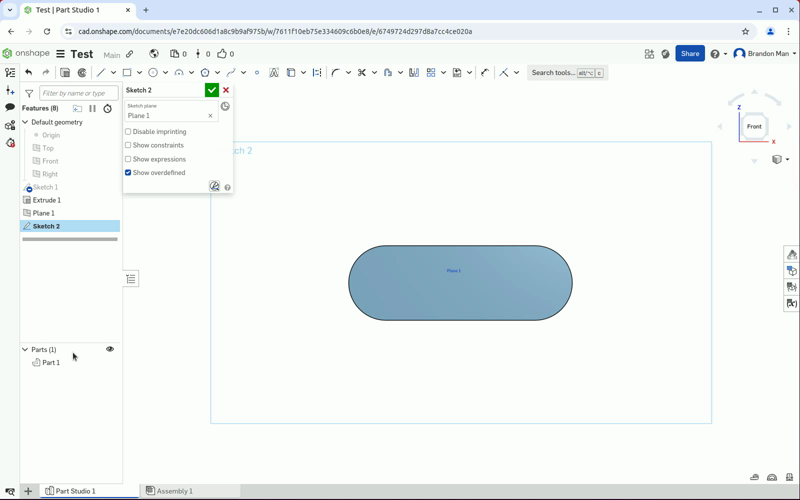
key(y)
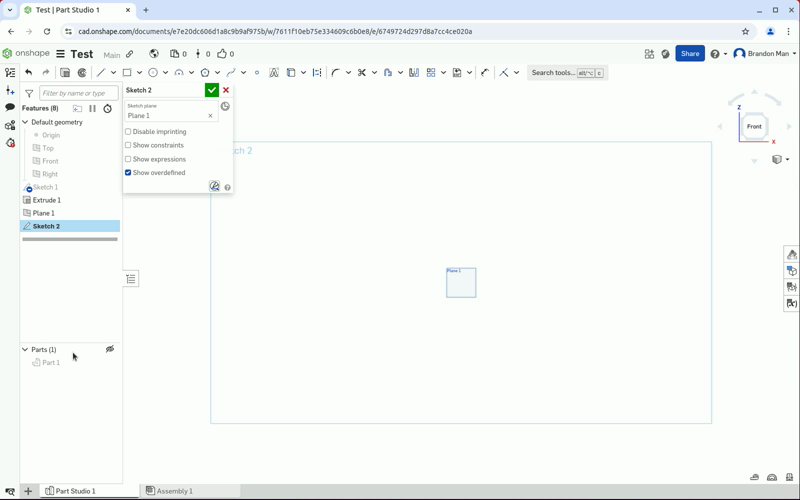
key(l)
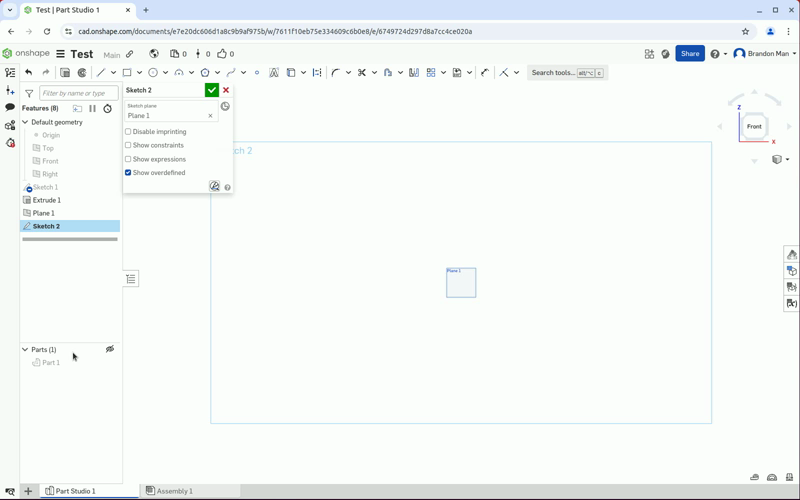
key_down(shift)
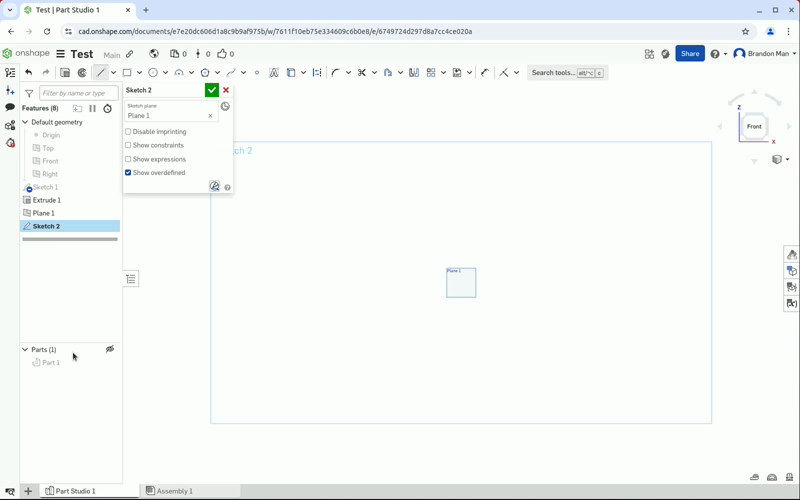
mouse_move(385, 316)
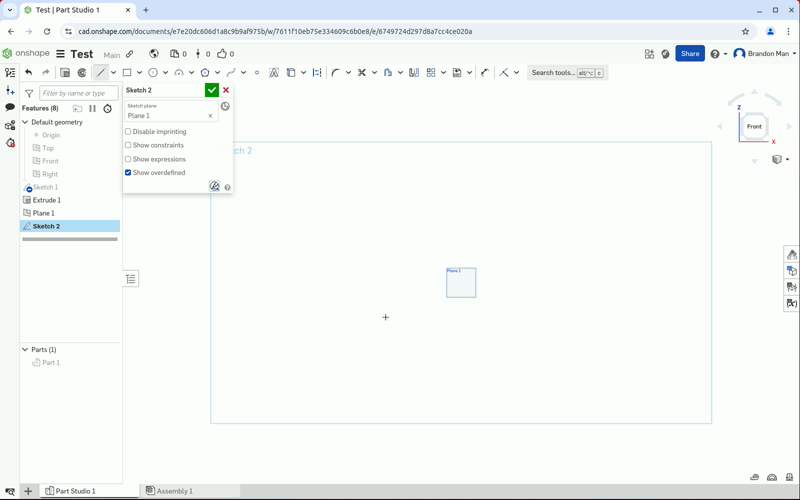
click(385, 316)
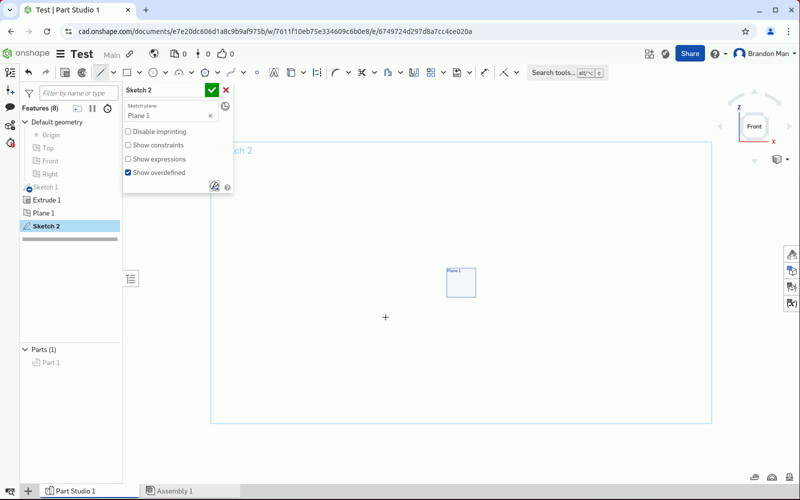
key_up(shift)
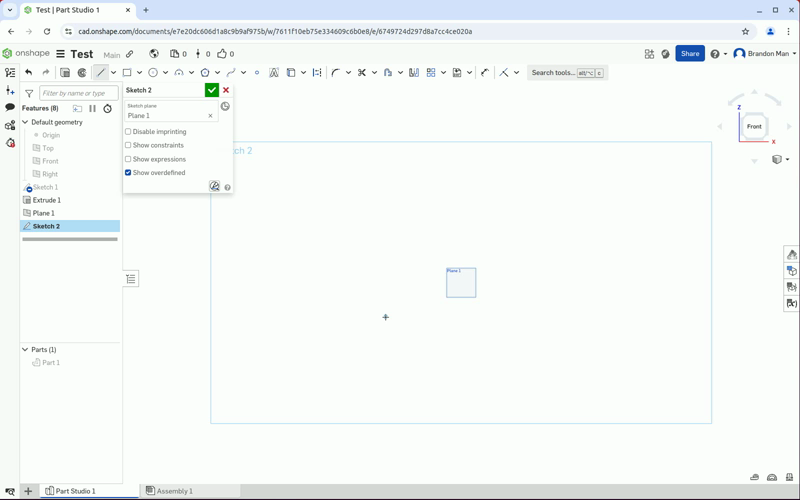
key_down(shift)
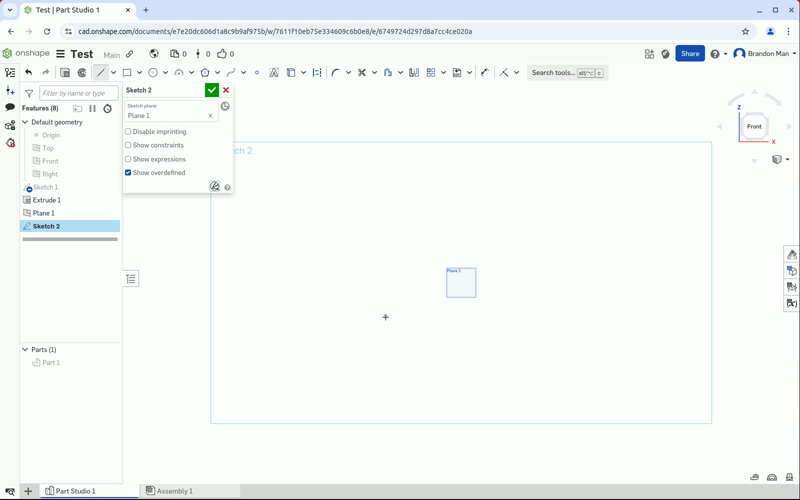
mouse_move(534, 317)
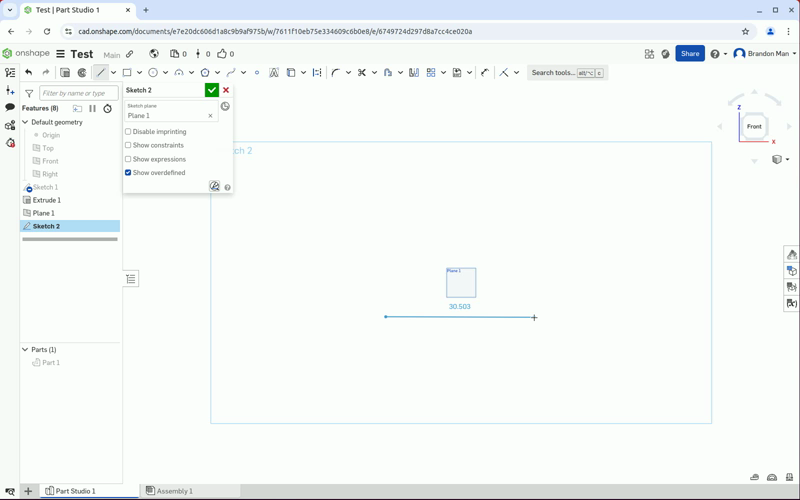
click(534, 317)
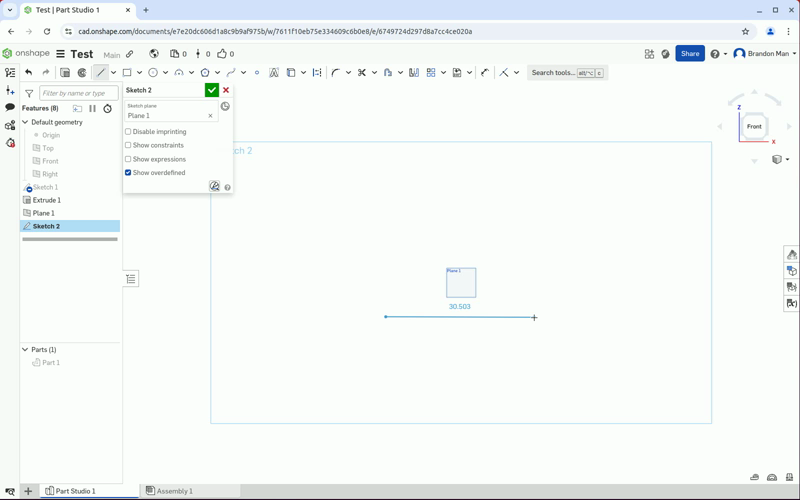
key_up(shift)
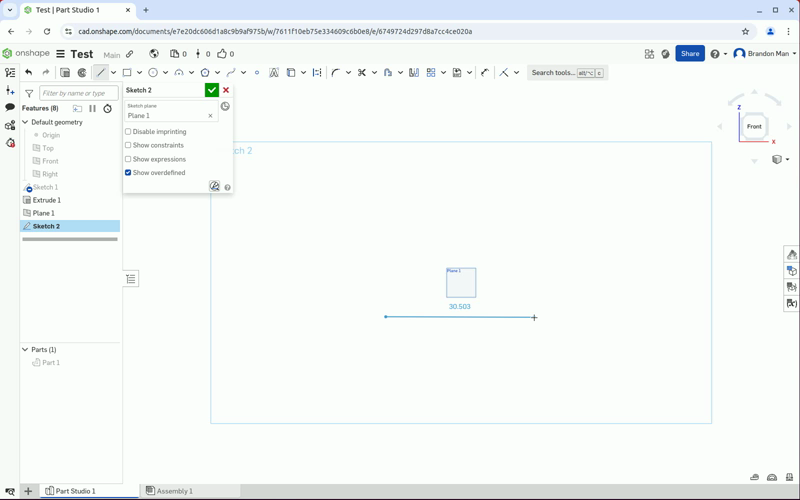
key(esc)
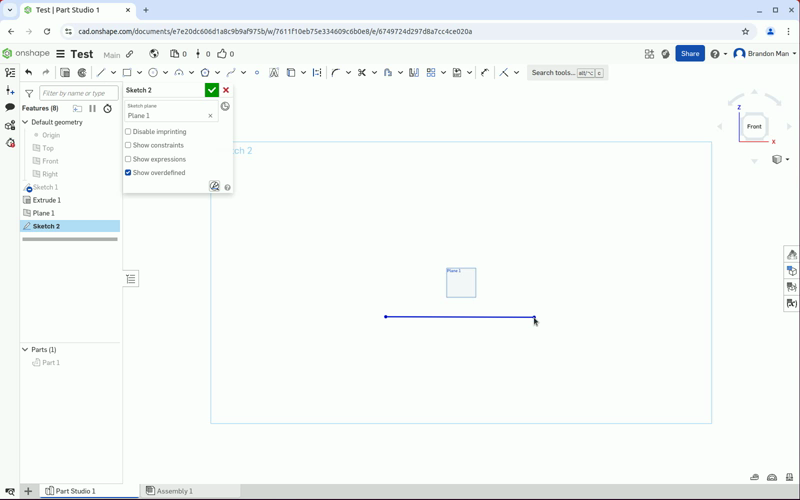
key(a)
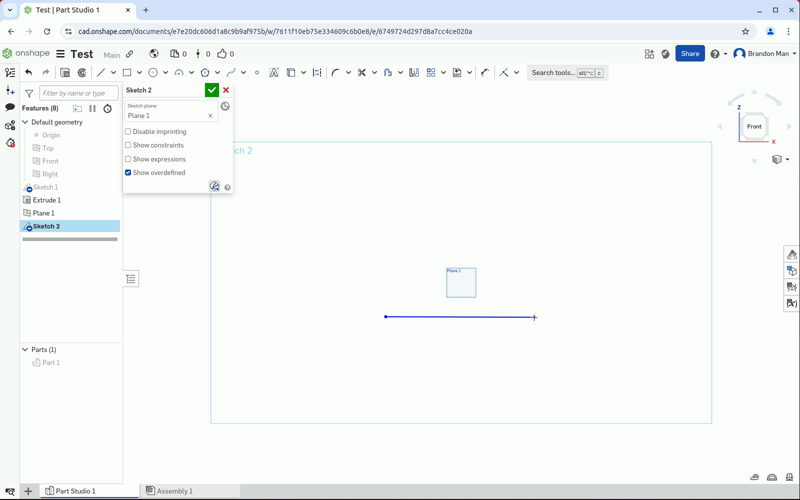
mouse_move(534, 317)
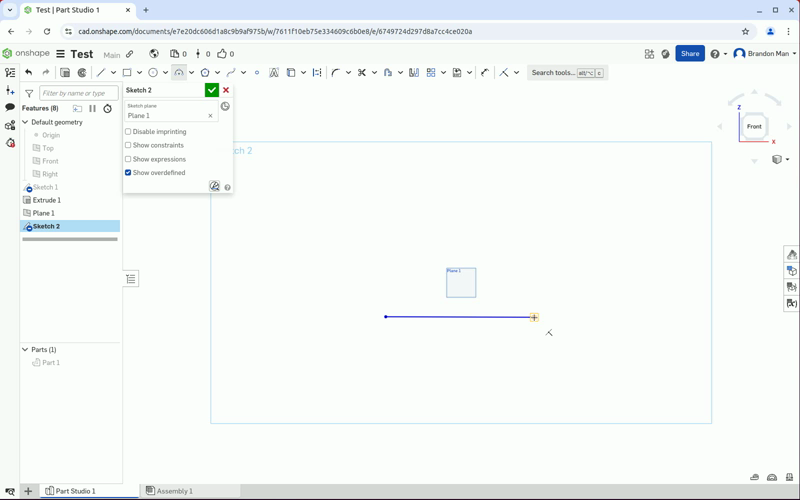
click(534, 317)
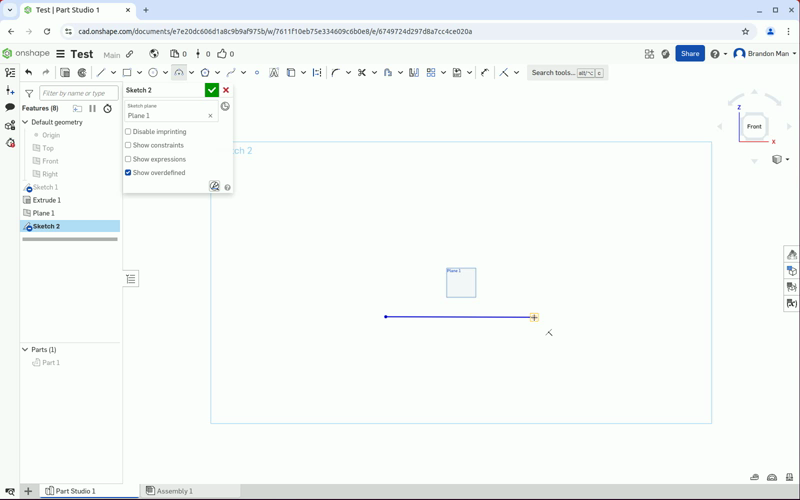
key_down(shift)
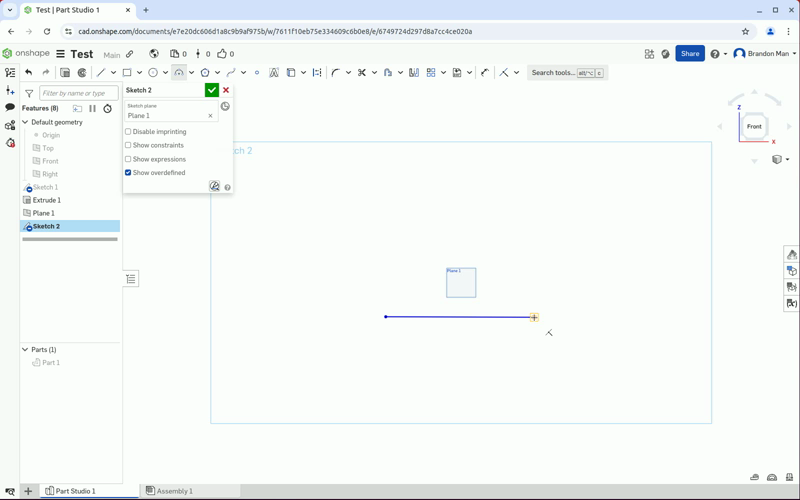
mouse_move(534, 249)
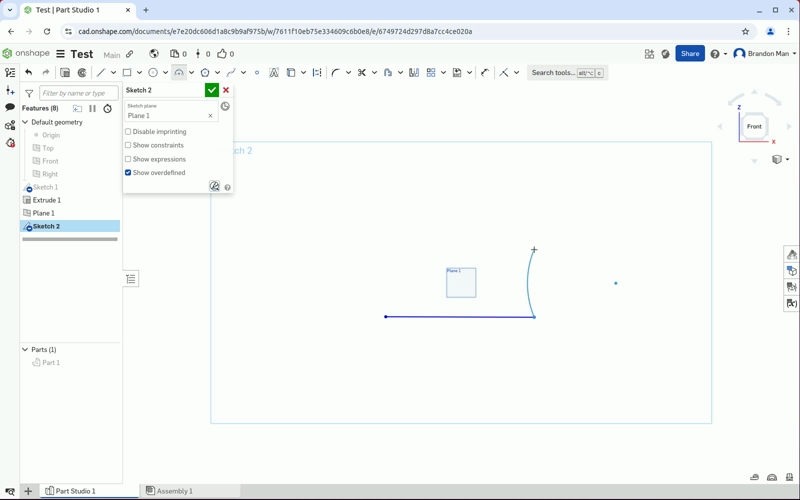
click(534, 249)
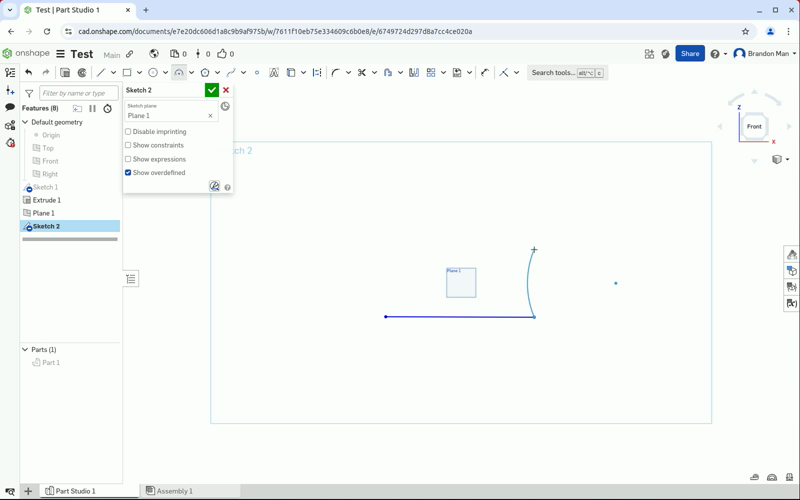
mouse_move(568, 283)
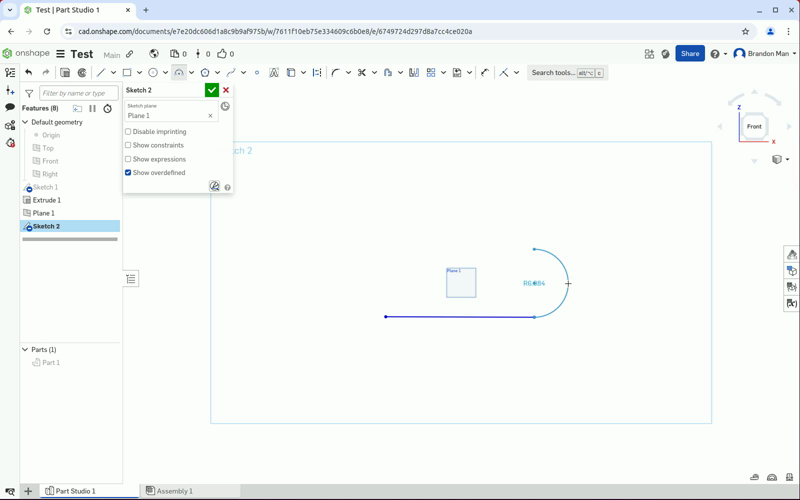
click(568, 283)
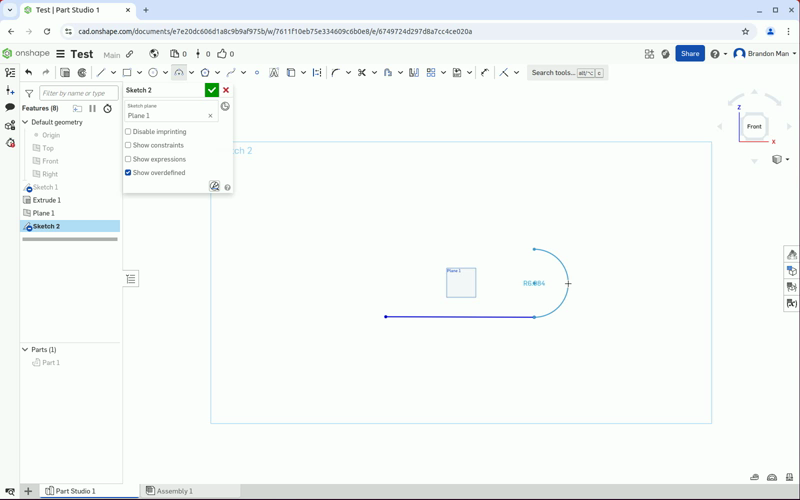
key_up(shift)
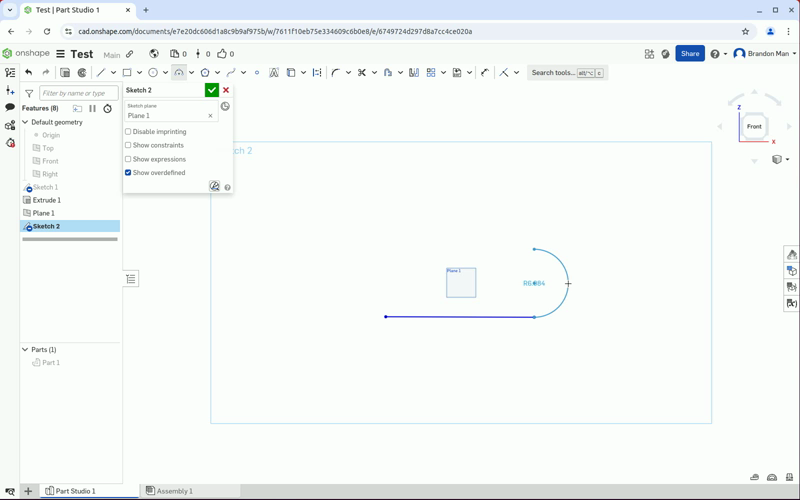
key(esc)
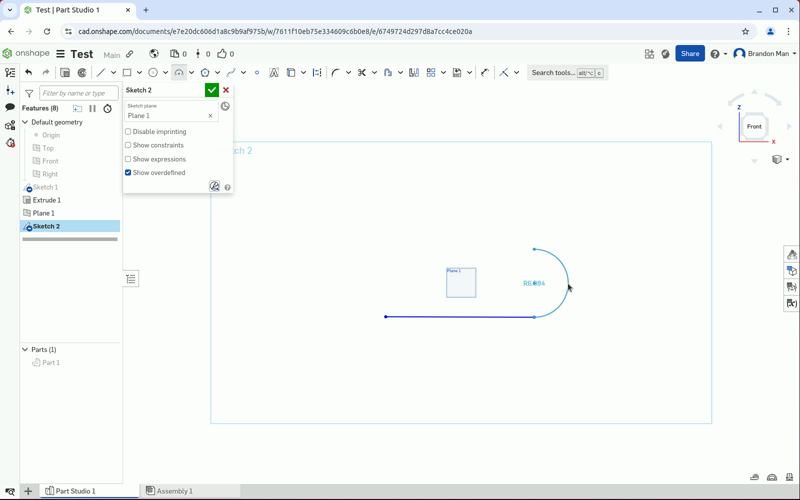
key(l)
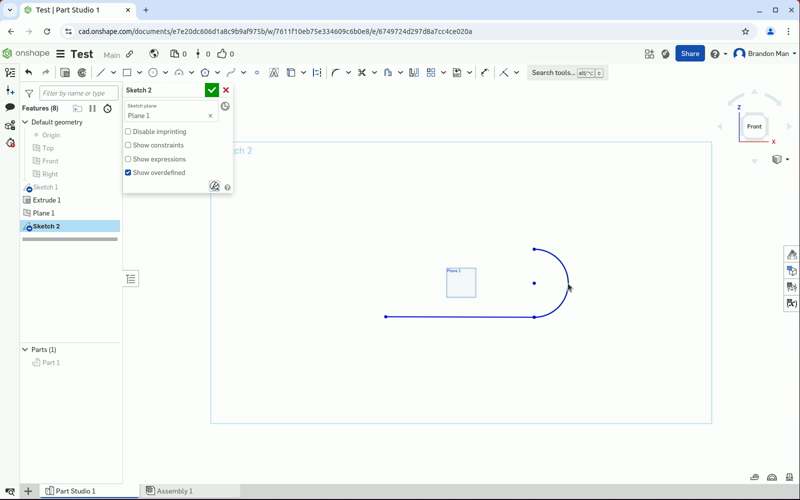
mouse_move(534, 249)
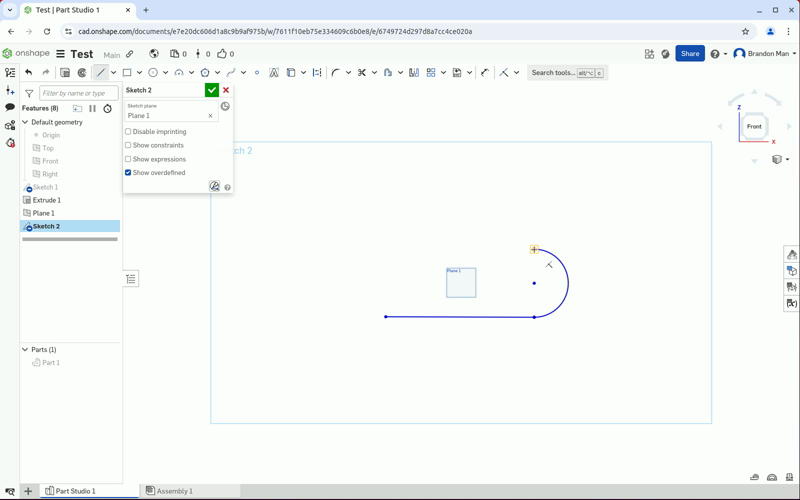
click(534, 249)
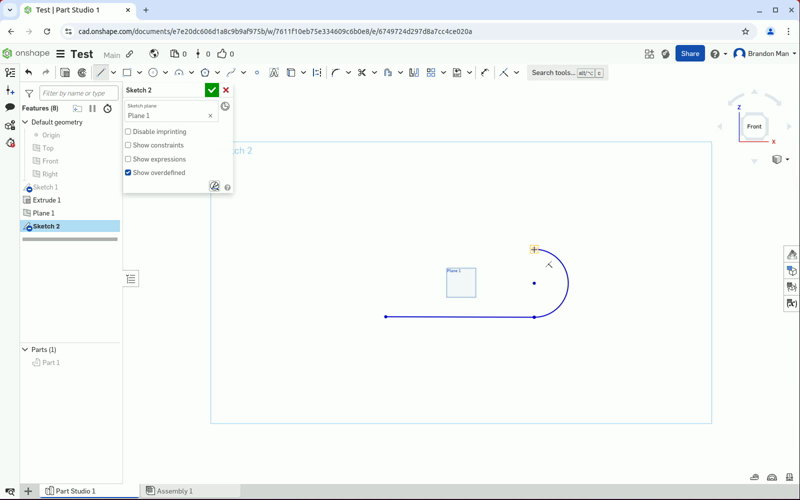
key_down(shift)
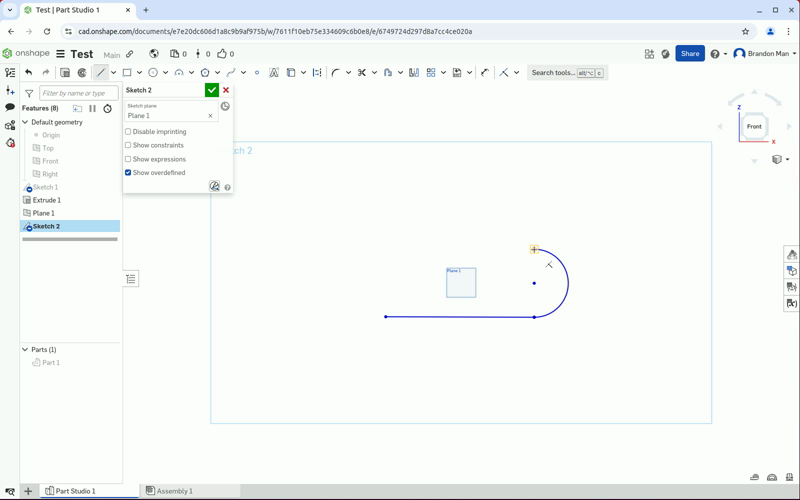
mouse_move(385, 249)
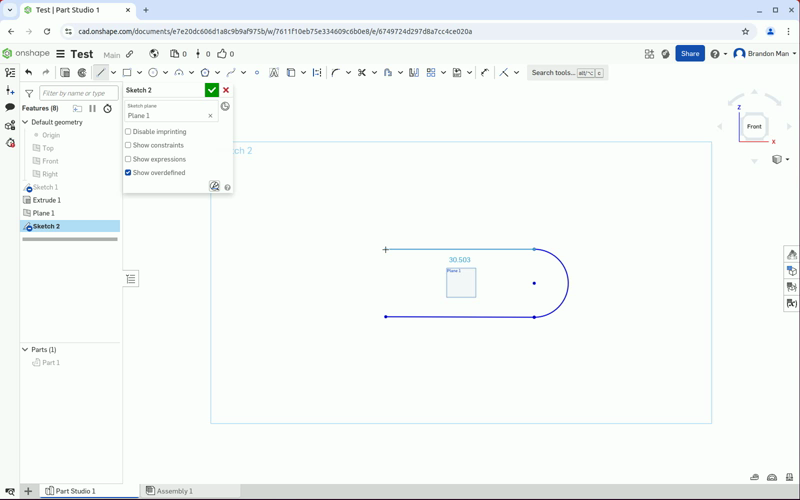
click(385, 249)
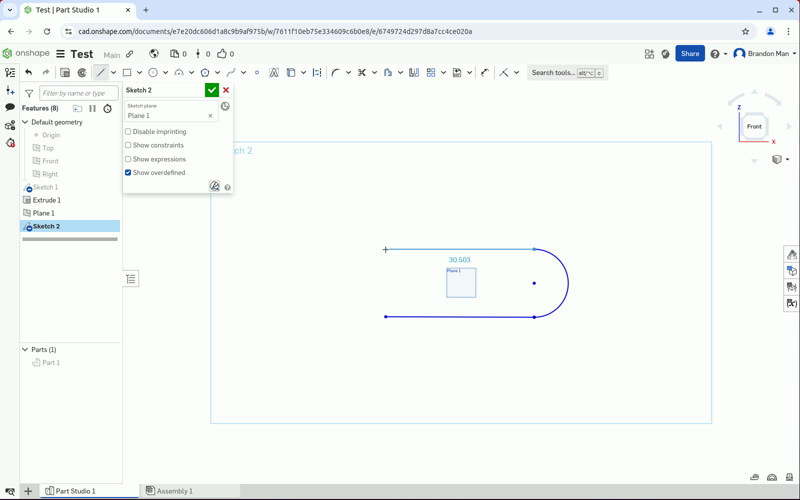
key_up(shift)
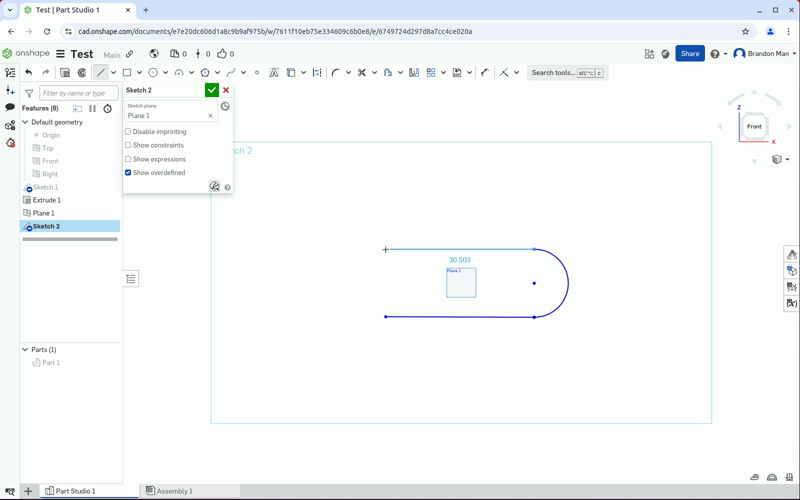
key(esc)
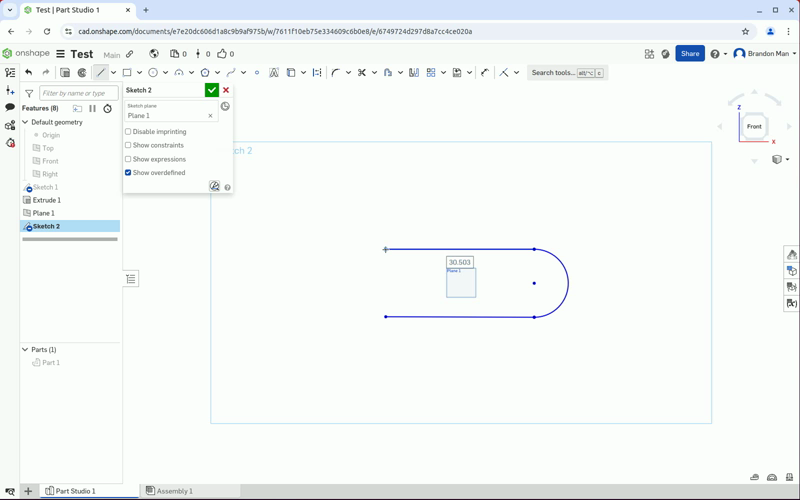
key(a)
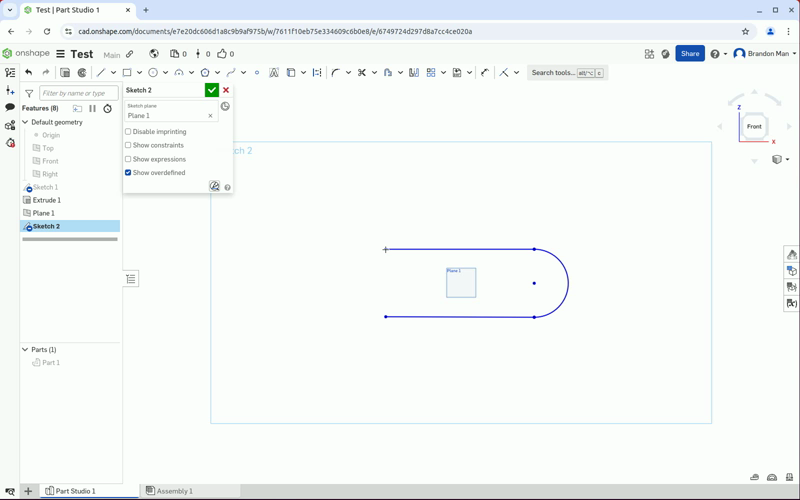
mouse_move(385, 249)
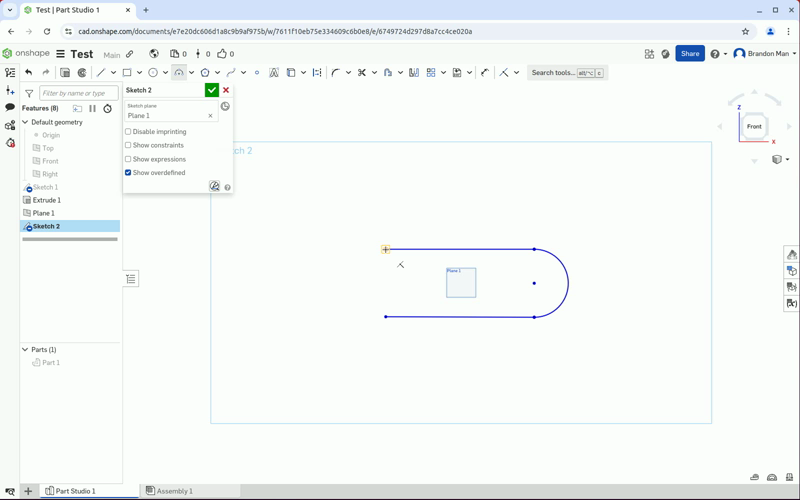
click(385, 249)
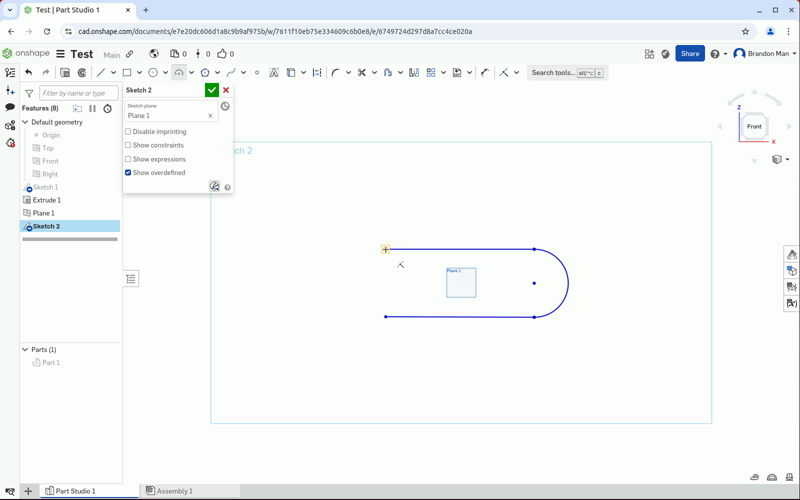
mouse_move(385, 316)
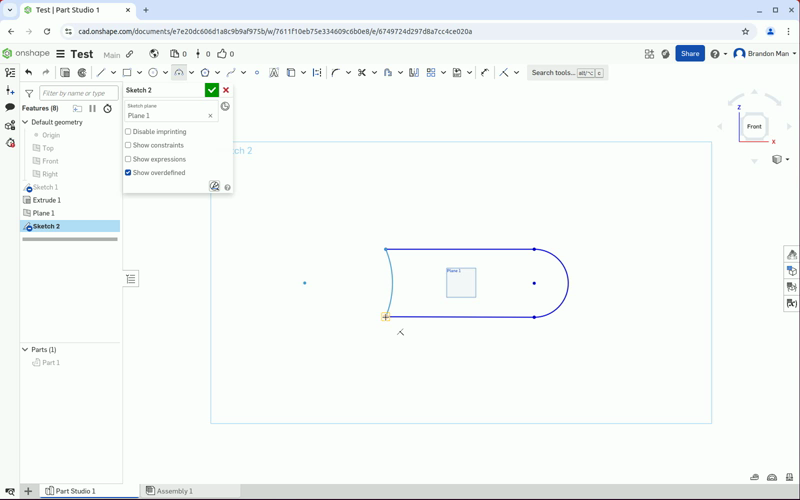
click(385, 316)
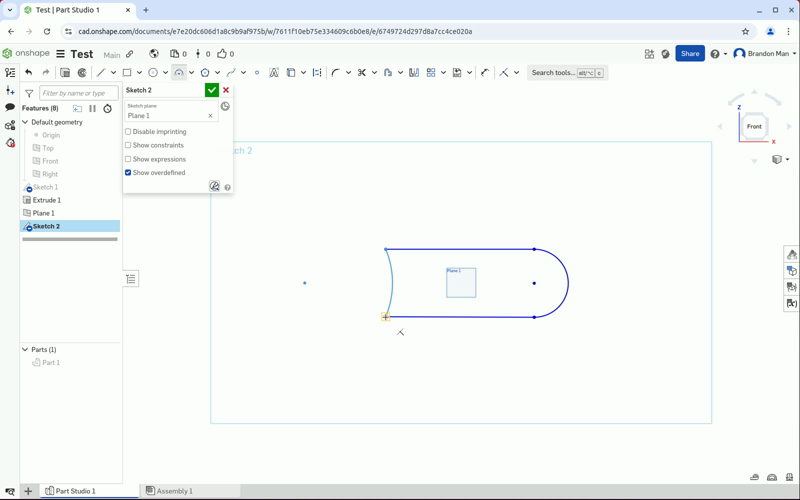
key_down(shift)
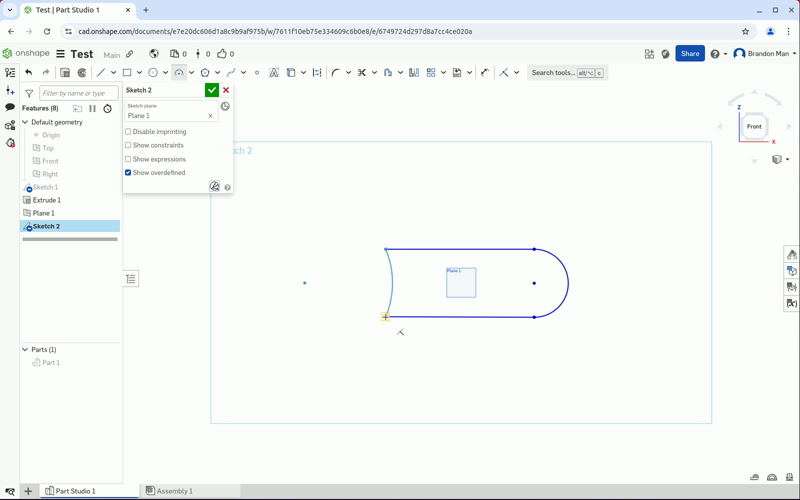
mouse_move(351, 283)
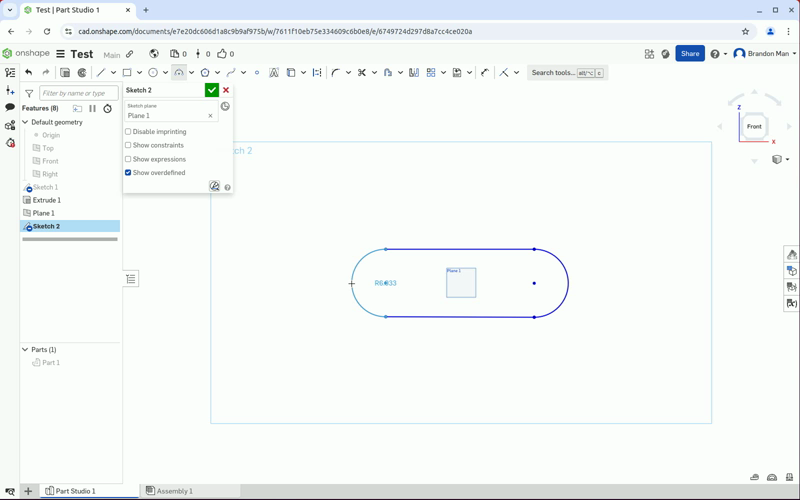
click(351, 283)
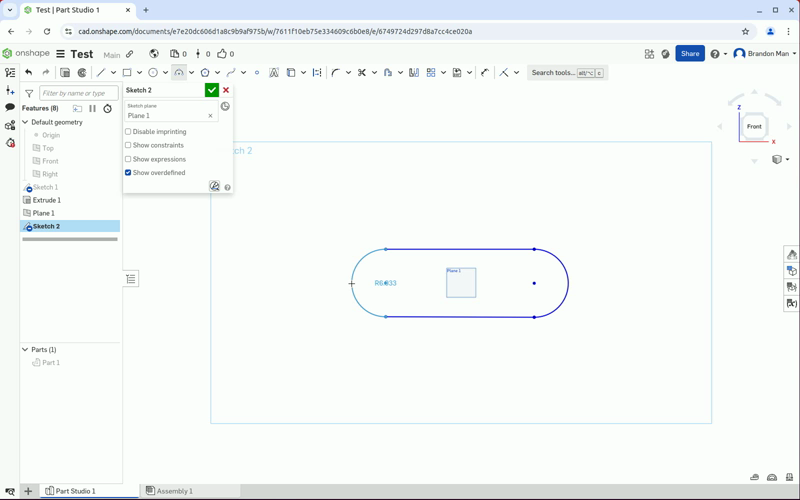
key_up(shift)
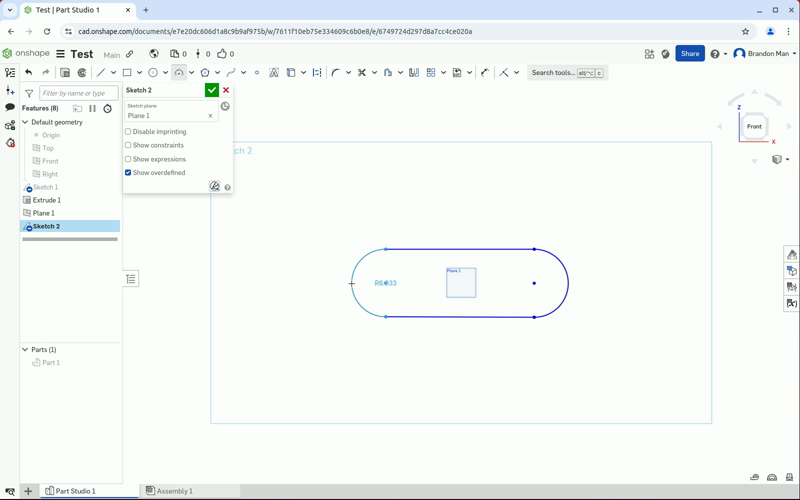
key(esc)
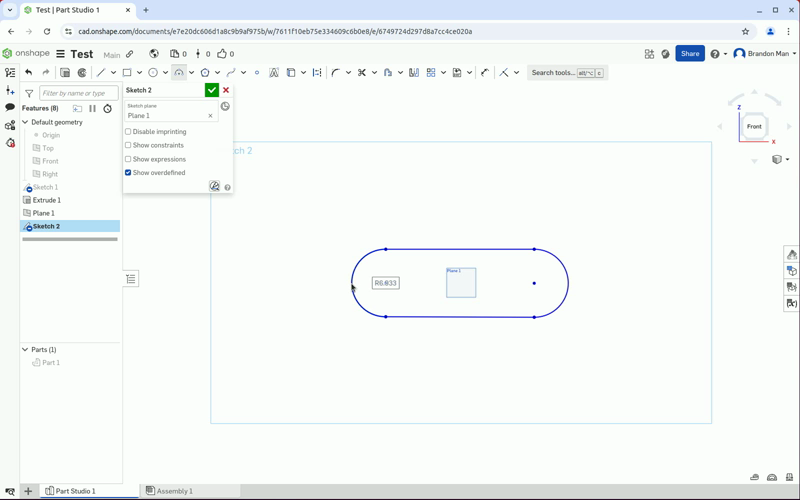
mouse_move(476, 267)
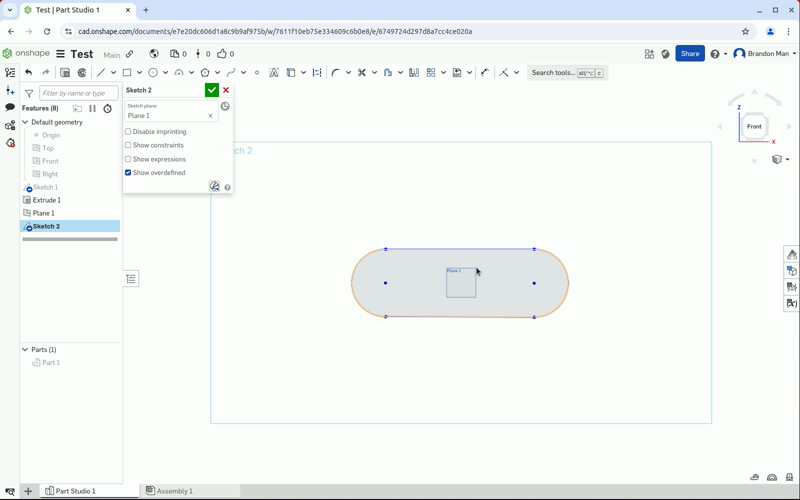
click(476, 267)
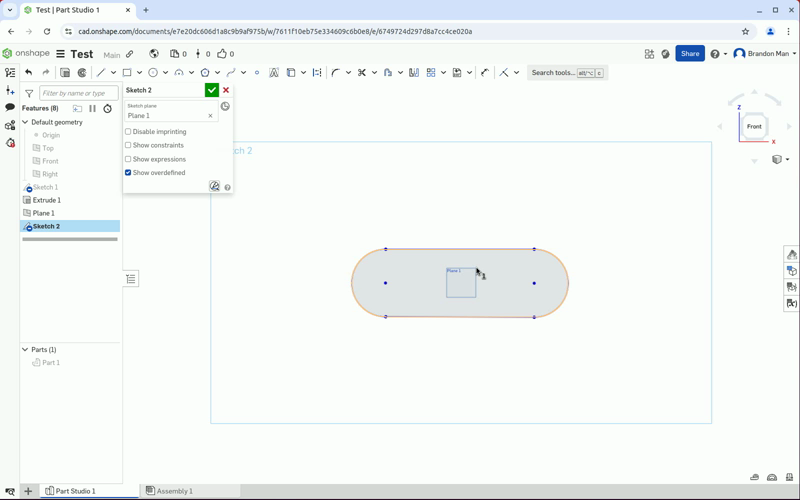
mouse_move(73, 352)
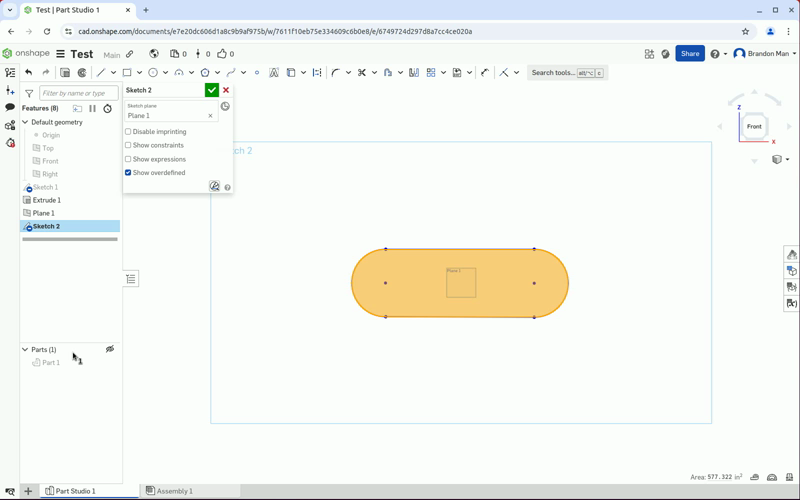
key(shift+y)
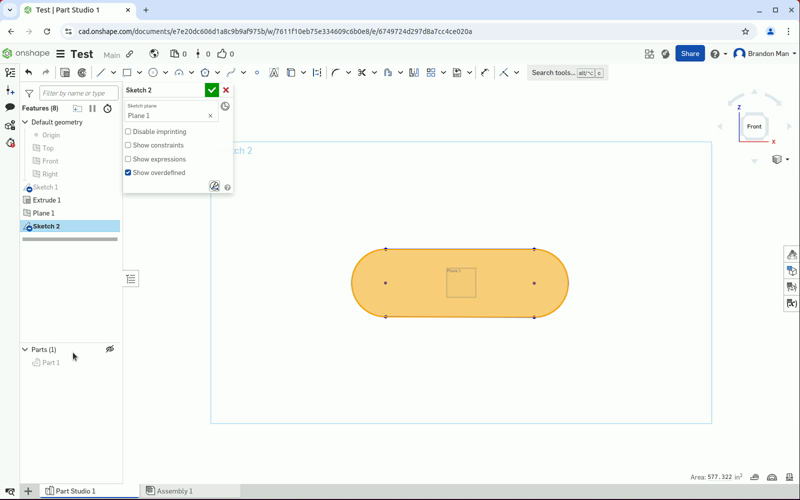
key(shift+e)
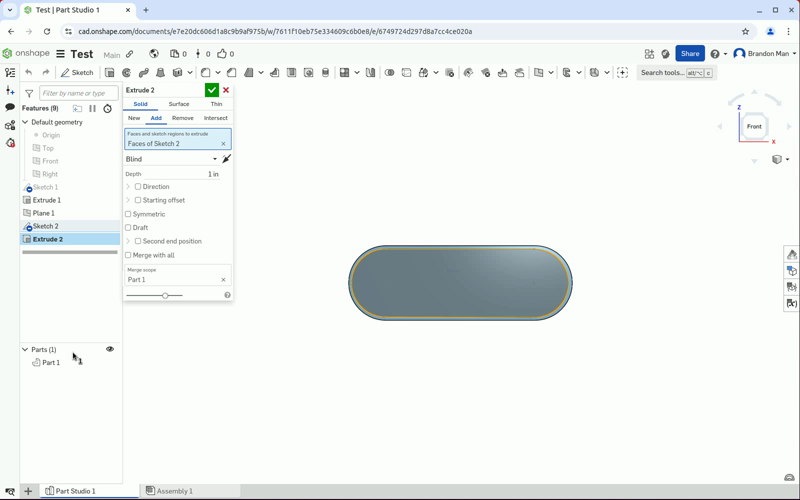
mouse_move(143, 106)
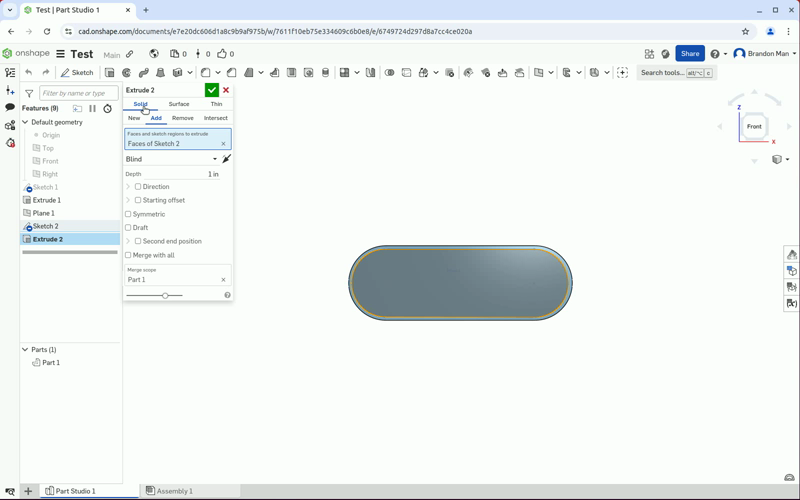
click(143, 106)
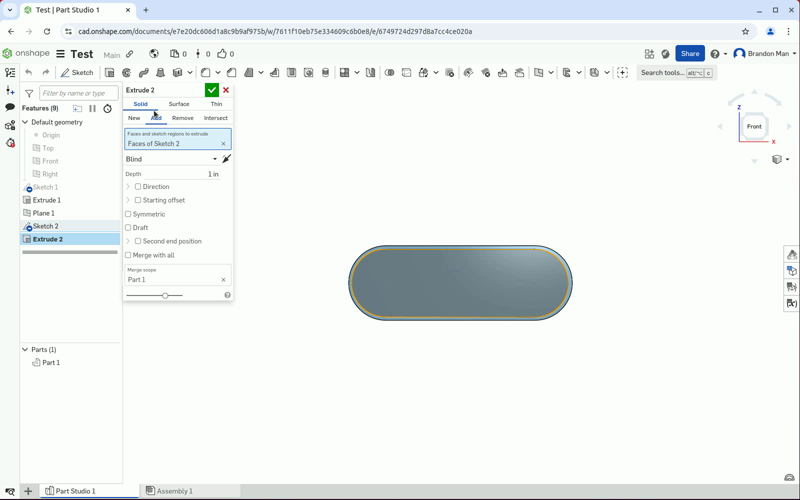
mouse_move(186, 120)
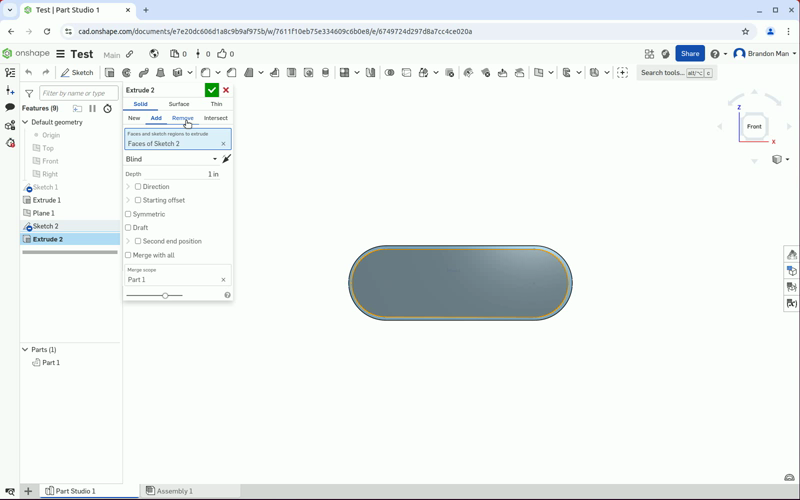
click(186, 120)
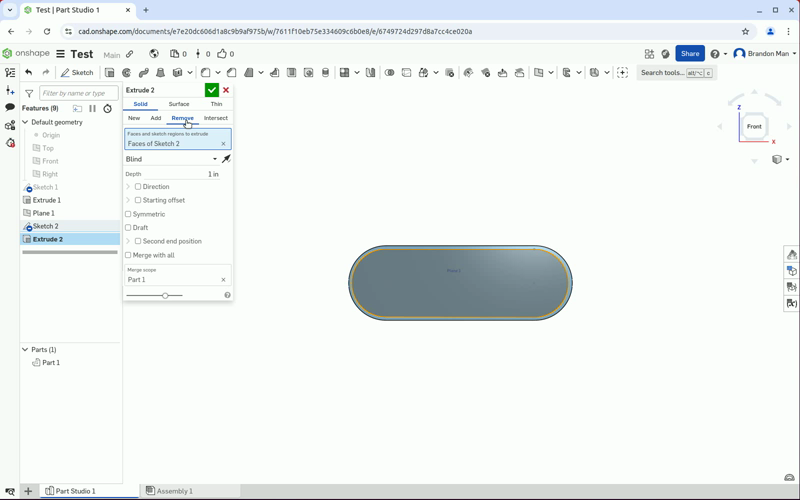
key(tab, 4)
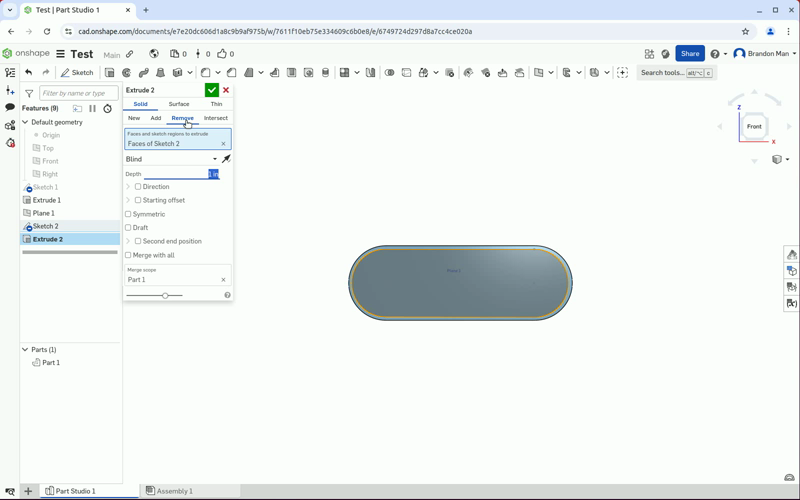
text(1.444)
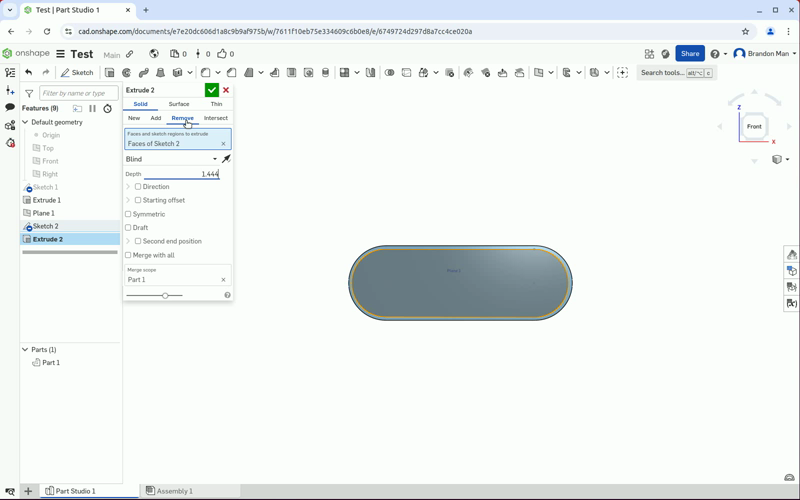
key(tab, 6)
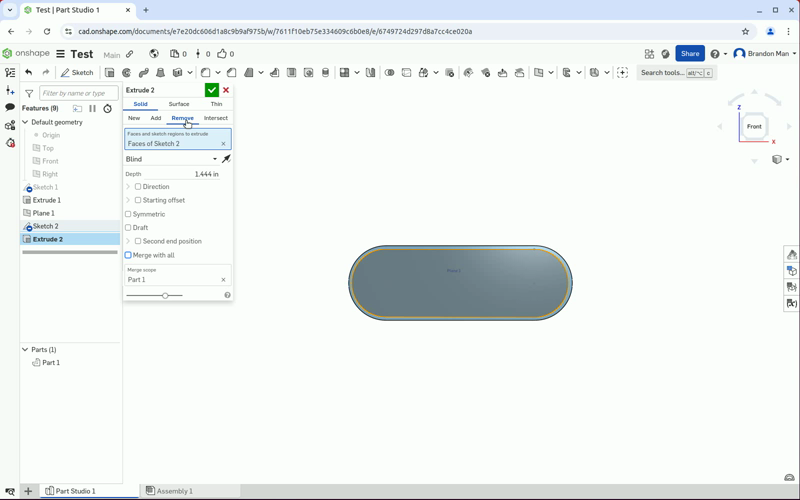
key(space)
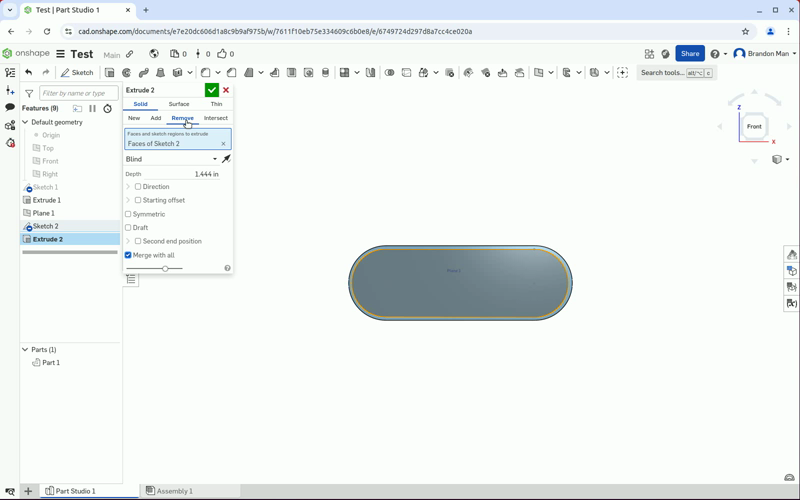
key(enter)
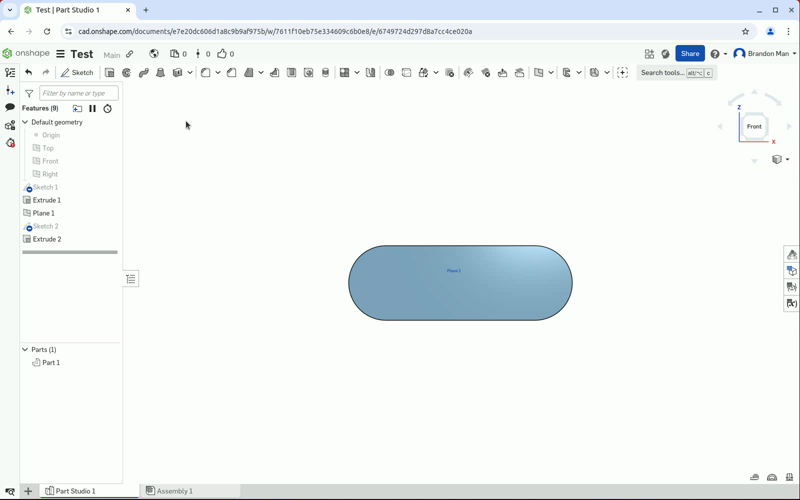
key(shift+h)
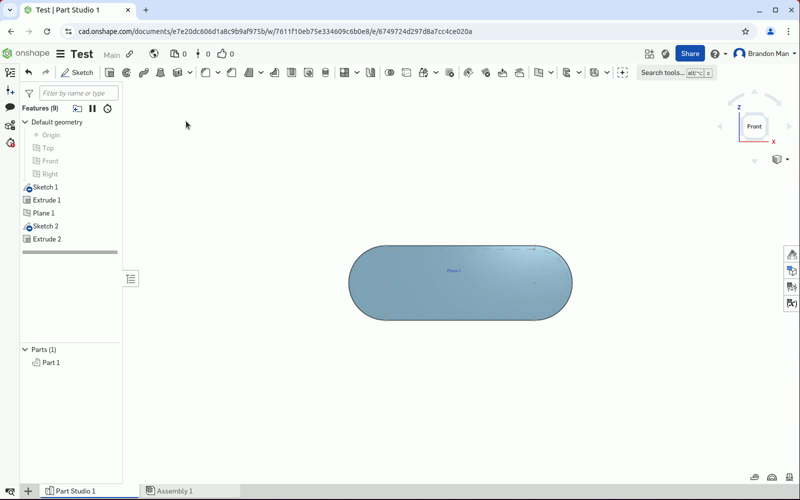
key(shift+h)
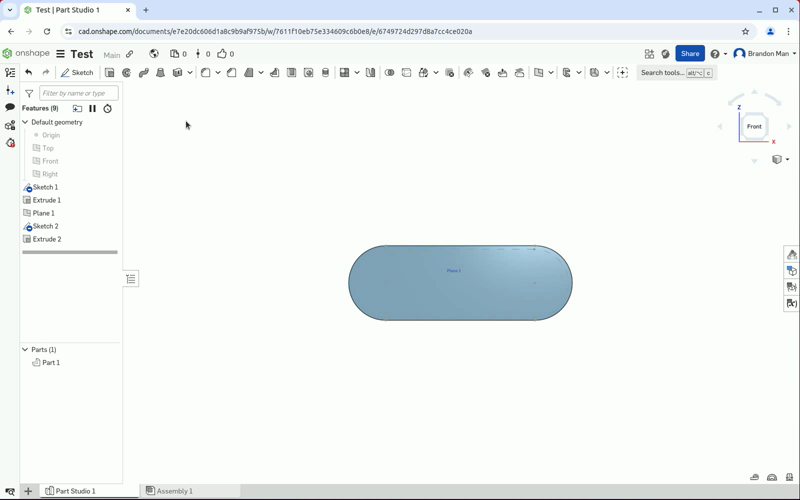
key(shift+7)
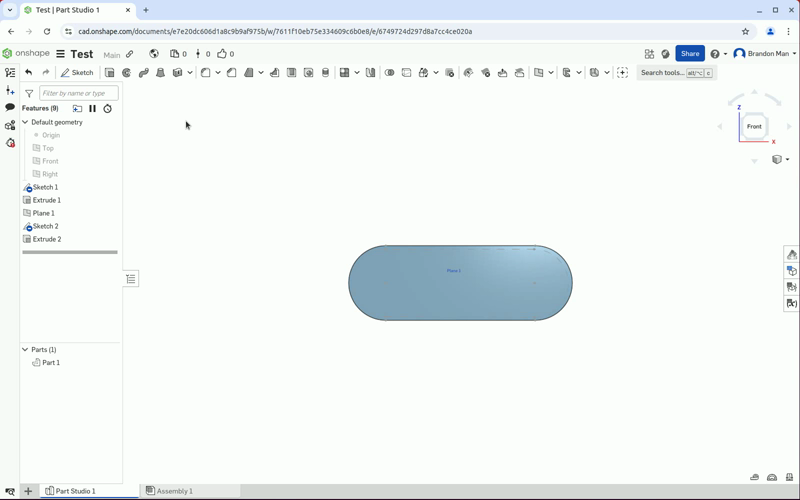
key(left, 2)
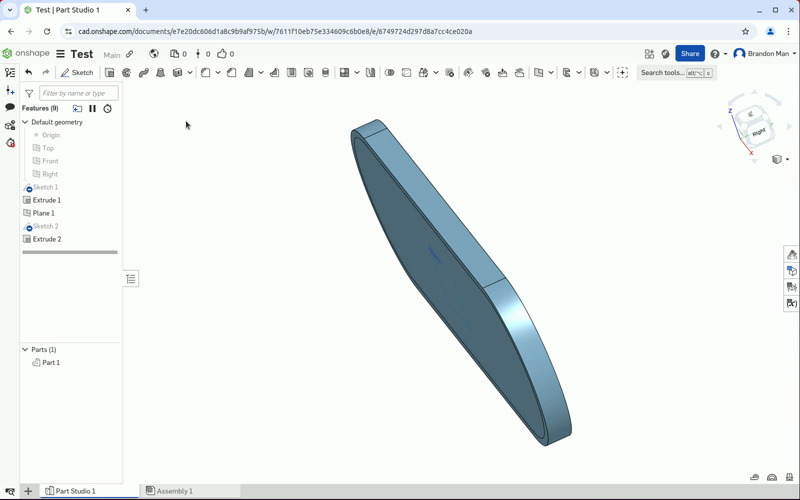
key(down, 2)
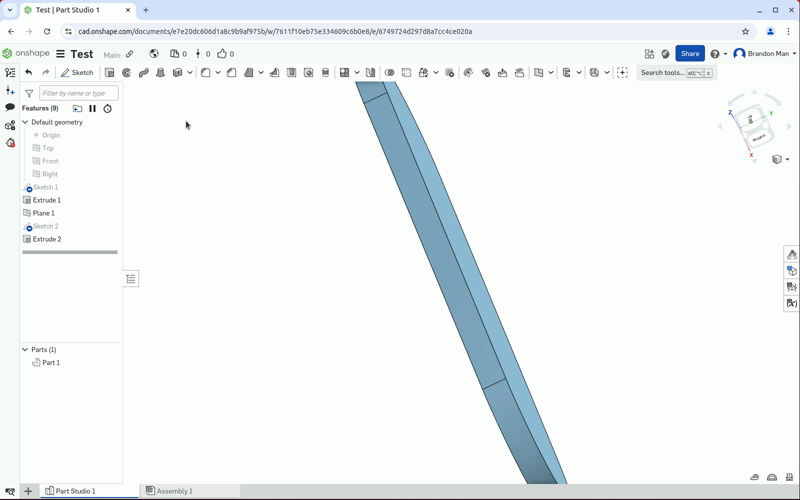
key(up, 2)
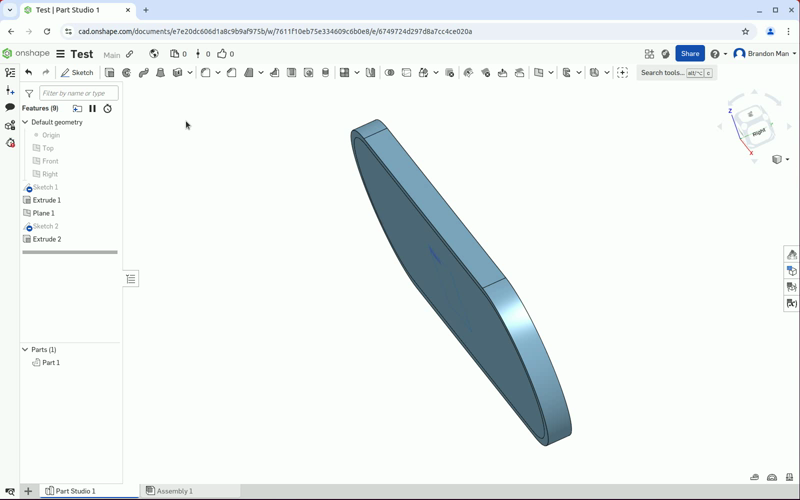
key(right, 2)
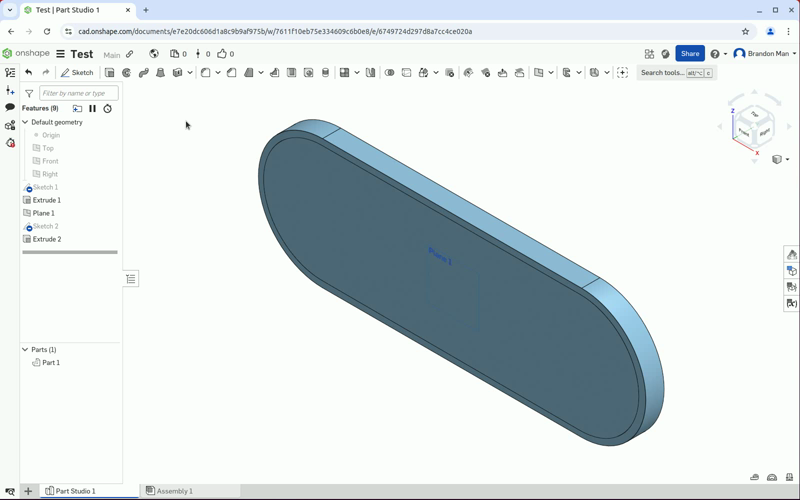
mouse_move(73, 189)
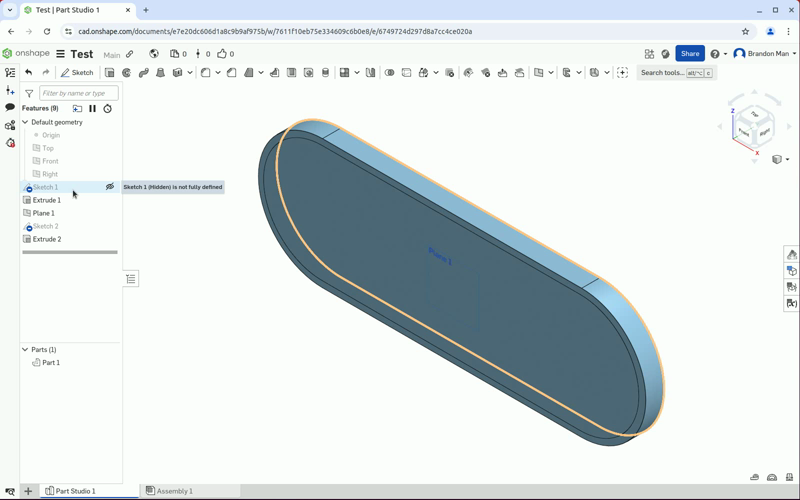
click(73, 189)